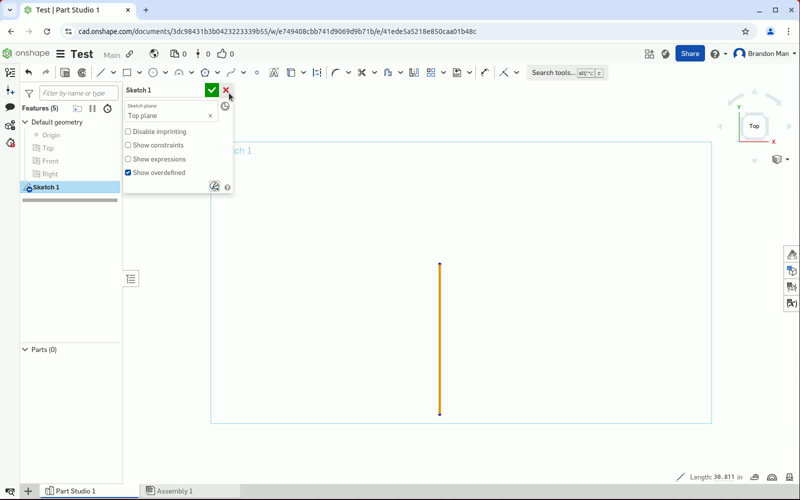
key(shift+h)
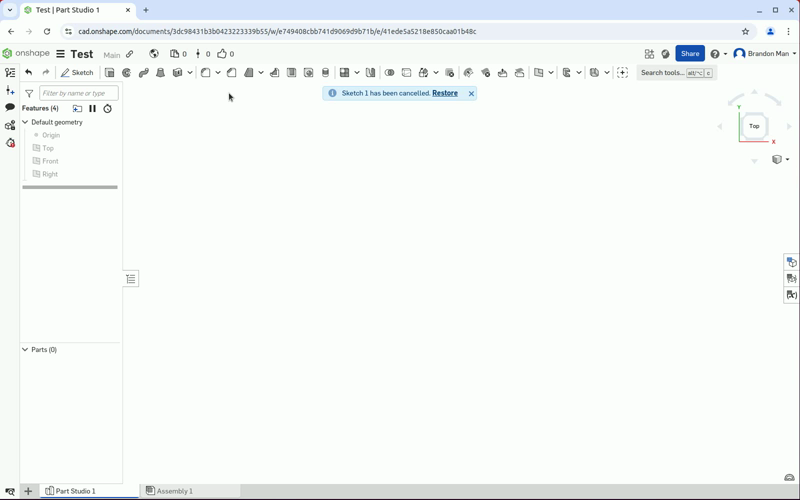
mouse_move(73, 352)
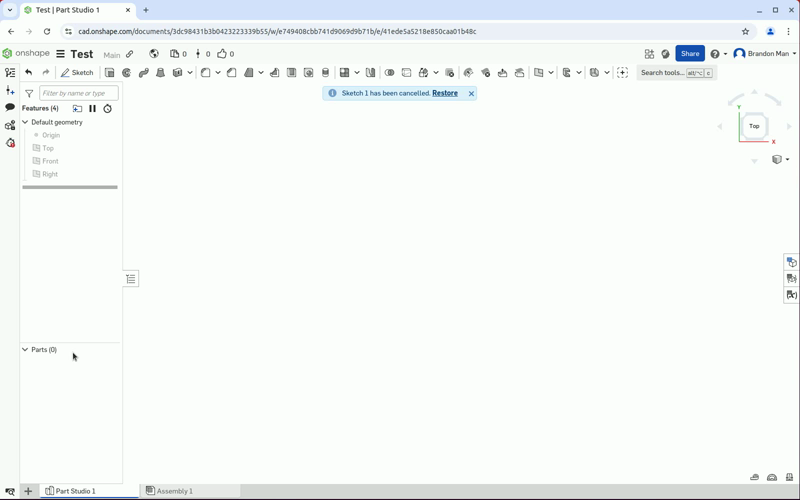
key(y)
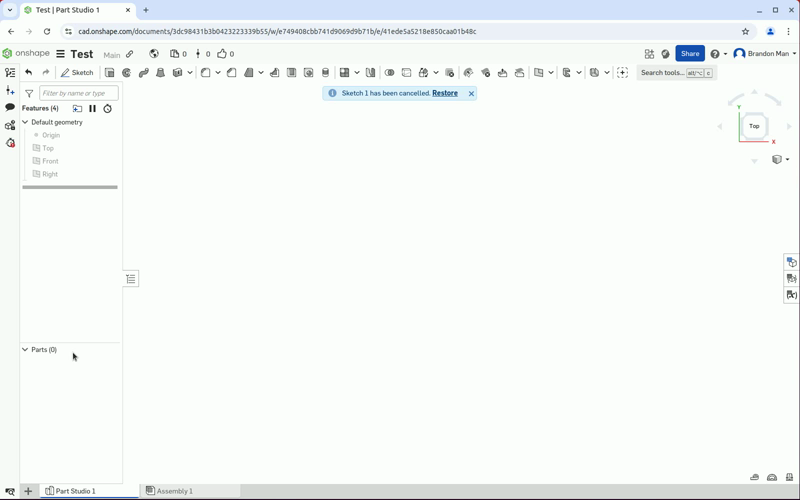
key(shift+p)
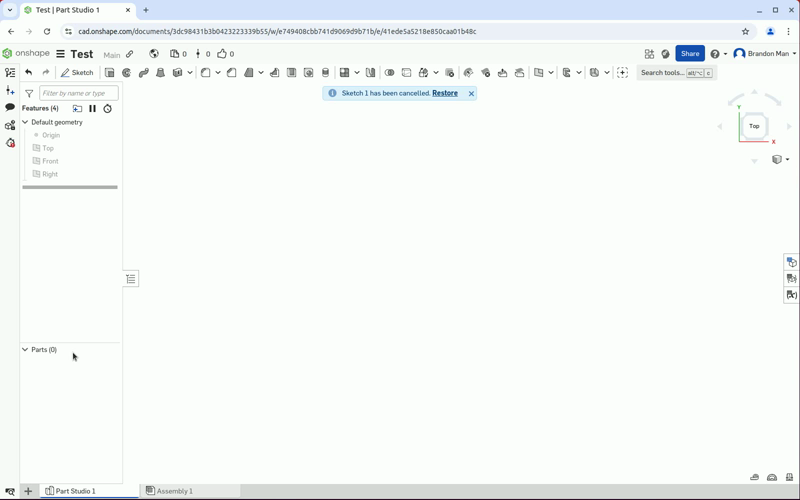
key(space)
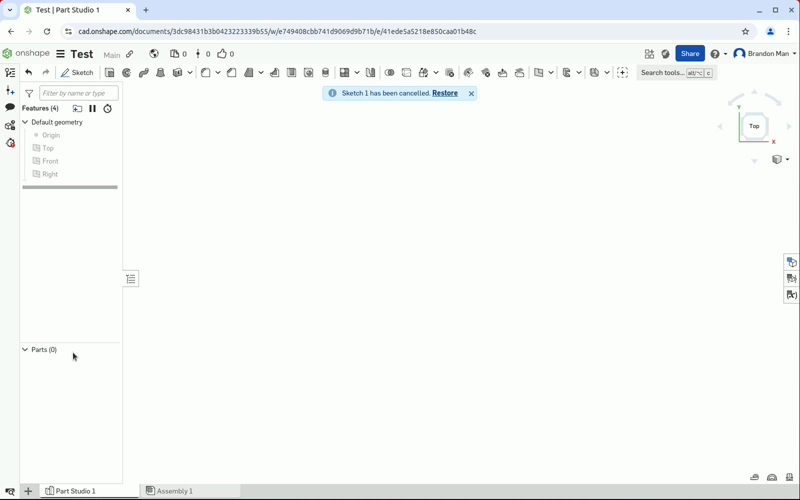
key_down(shift)
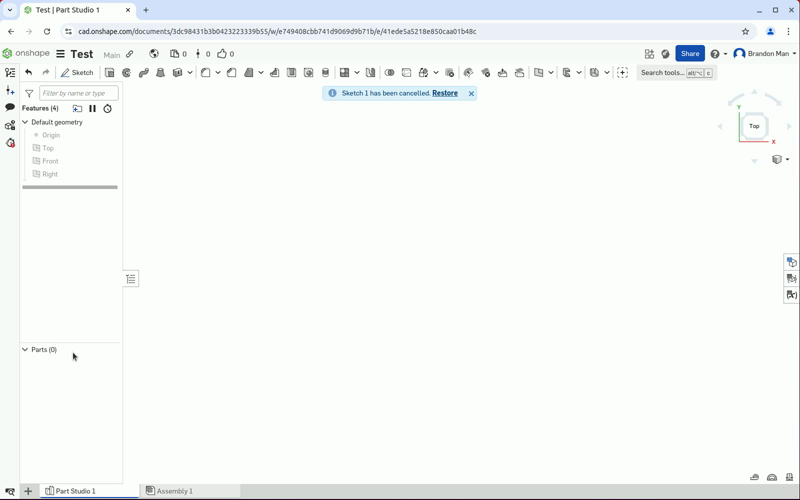
key(up)
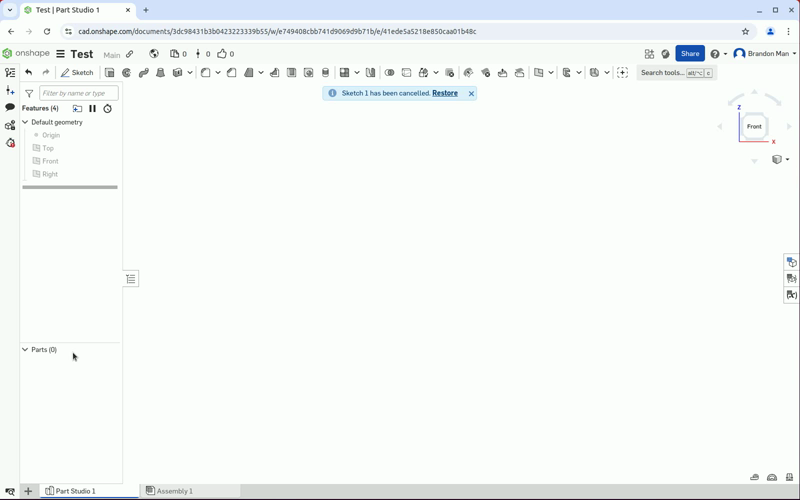
key_up(shift)
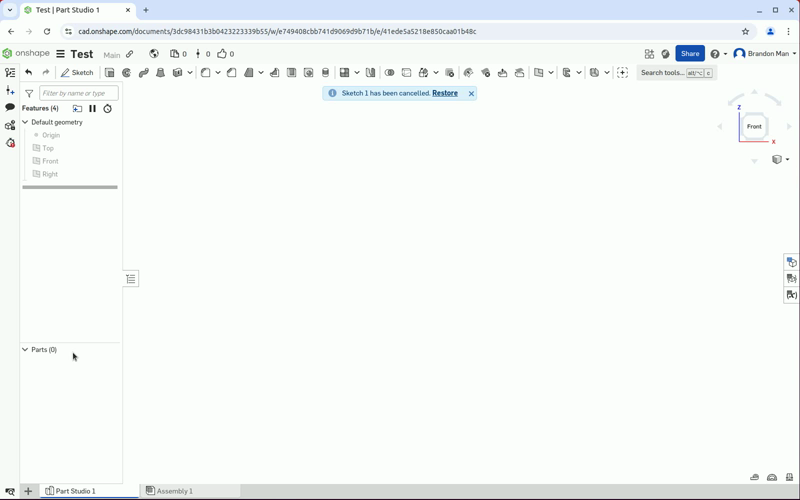
mouse_move(73, 352)
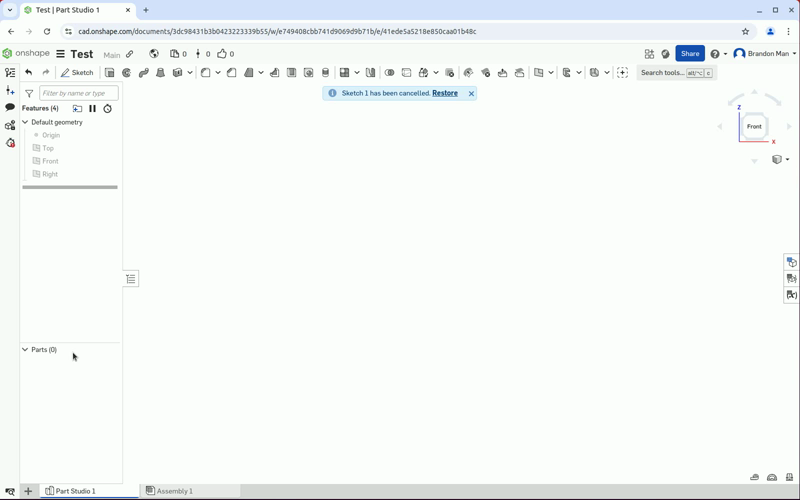
key(shift+y)
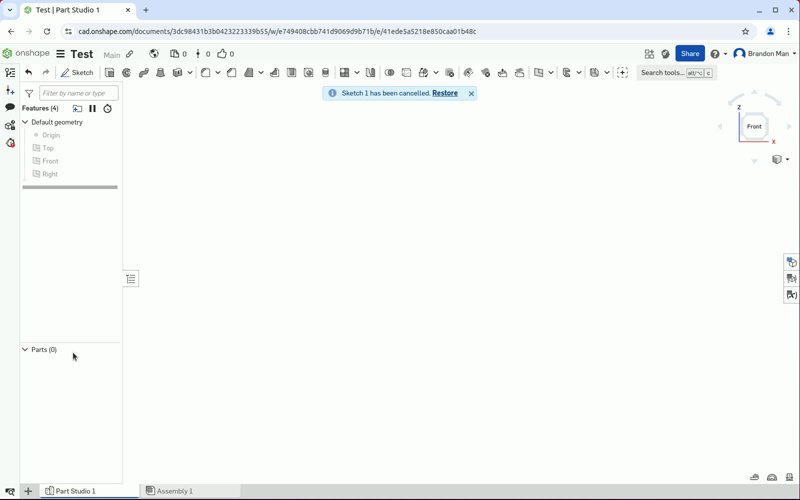
key(shift+s)
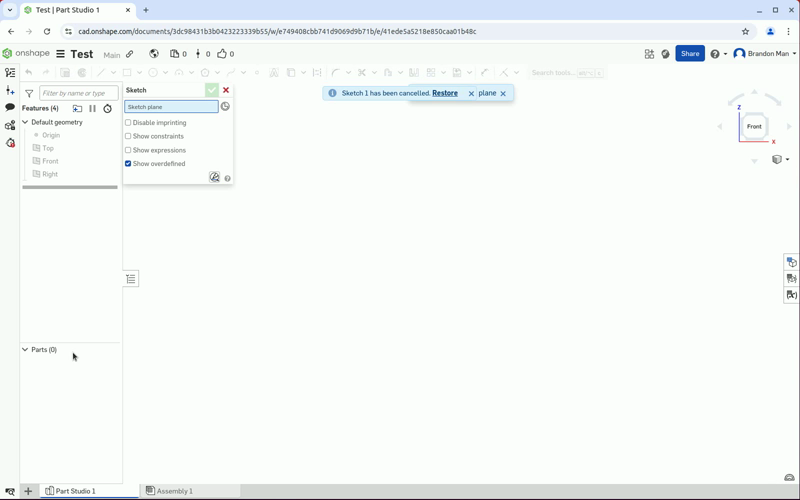
mouse_move(73, 163)
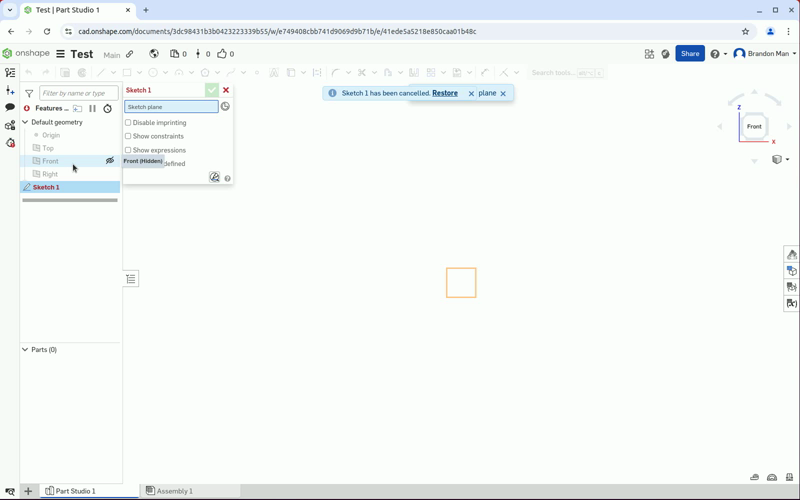
click(73, 163)
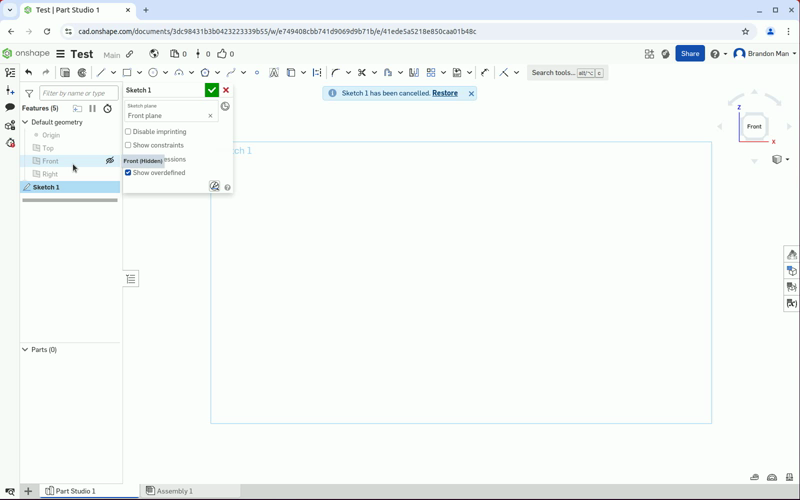
mouse_move(73, 352)
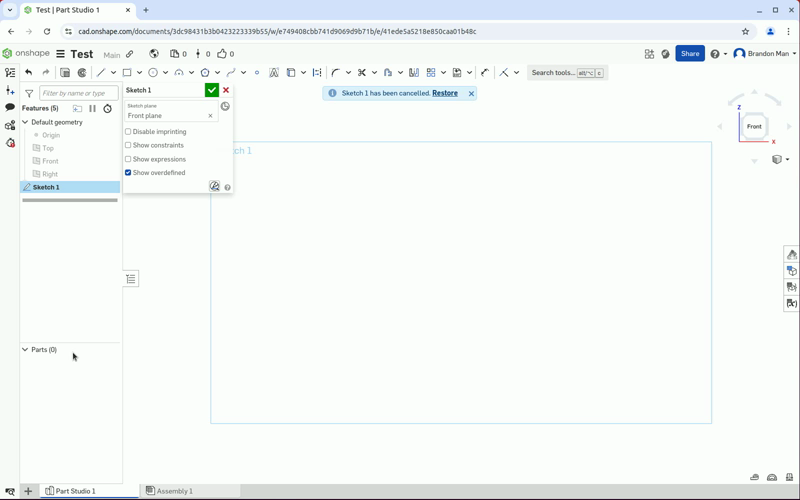
key(y)
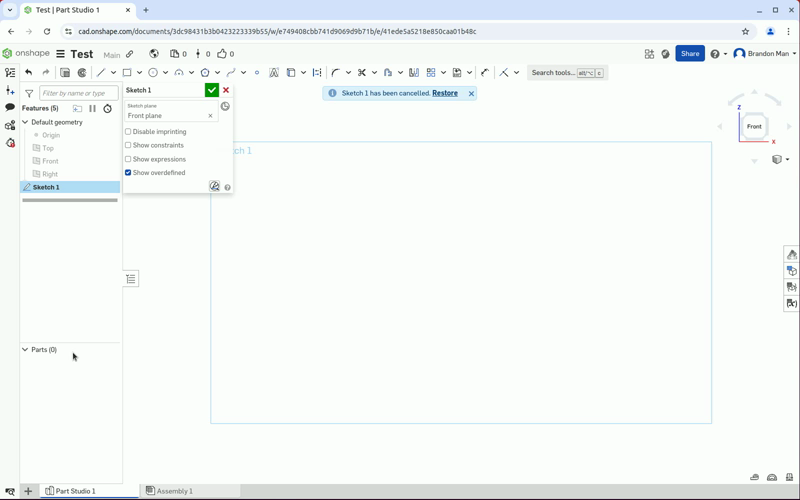
key(c)
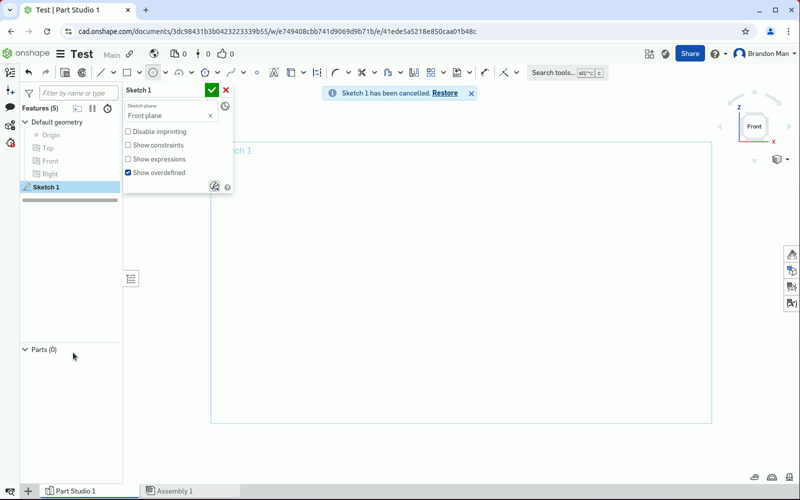
key_down(shift)
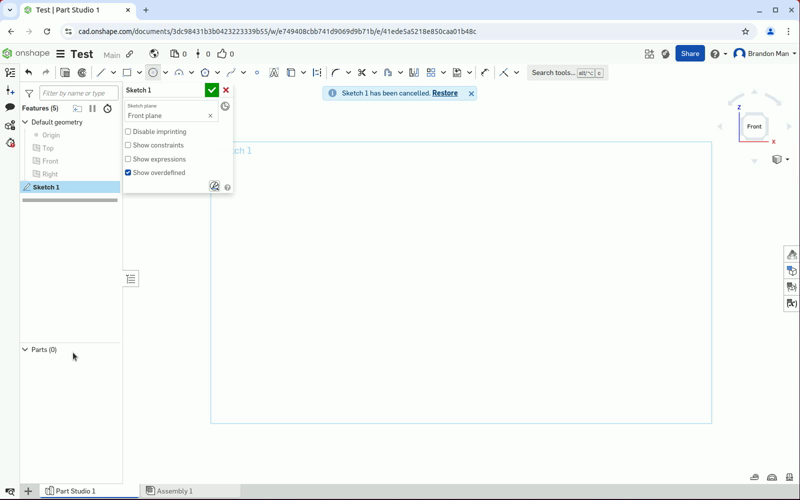
mouse_move(461, 282)
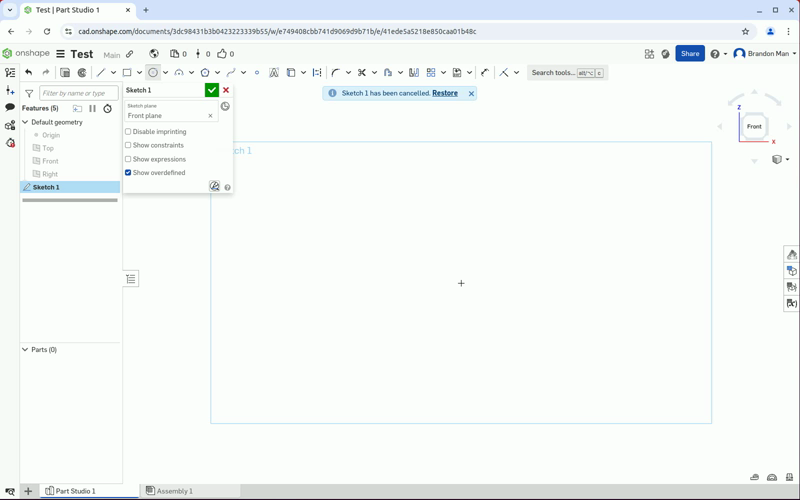
click(461, 282)
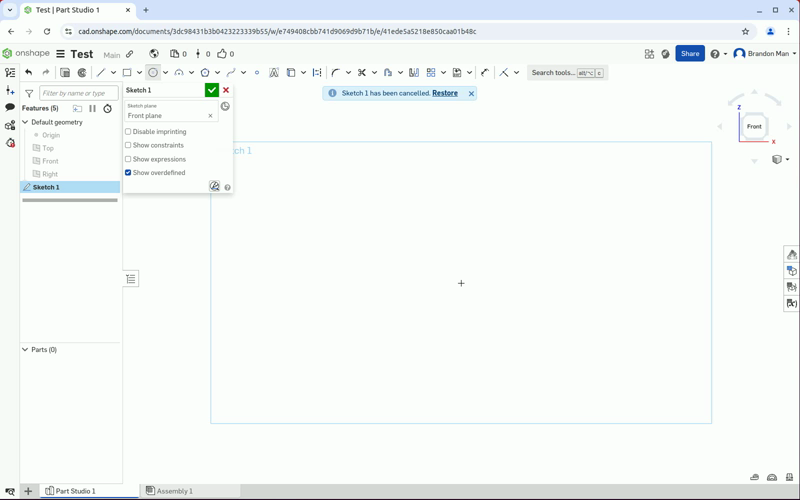
key_up(shift)
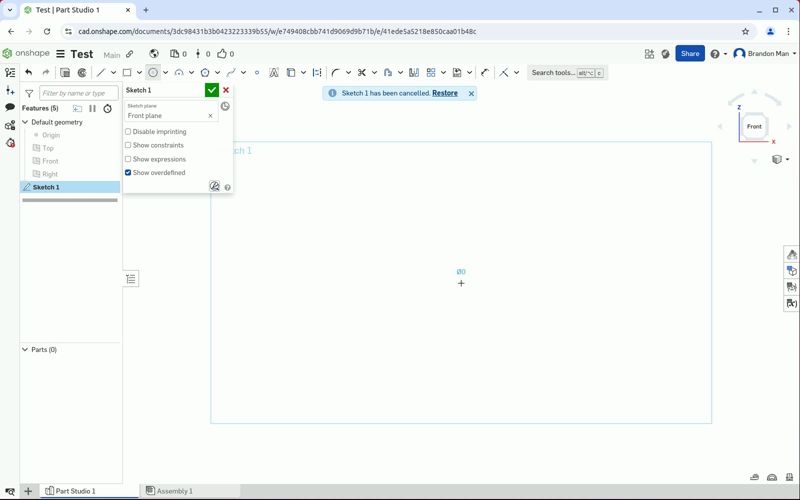
mouse_move(490, 282)
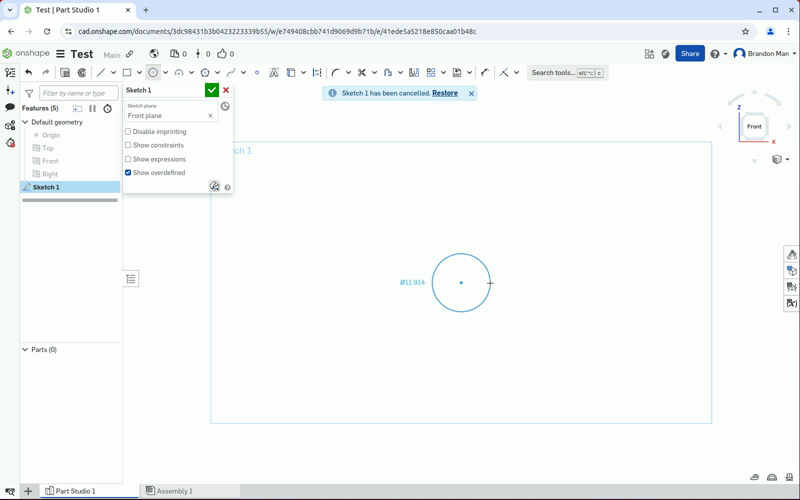
click(490, 282)
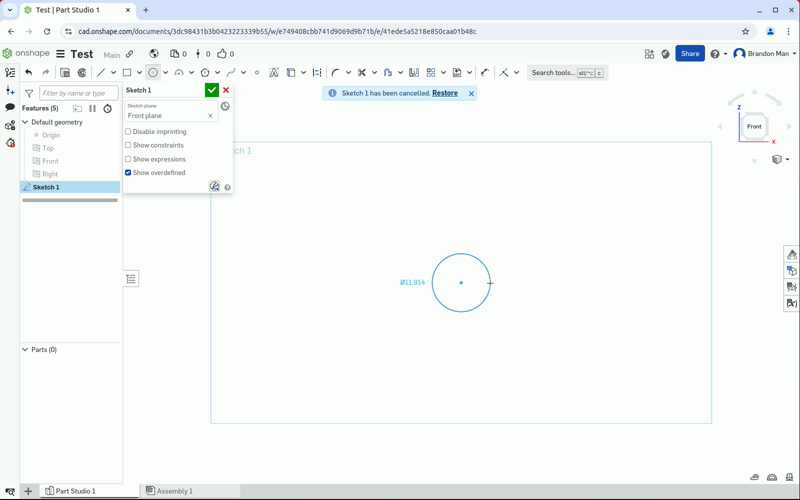
key(esc)
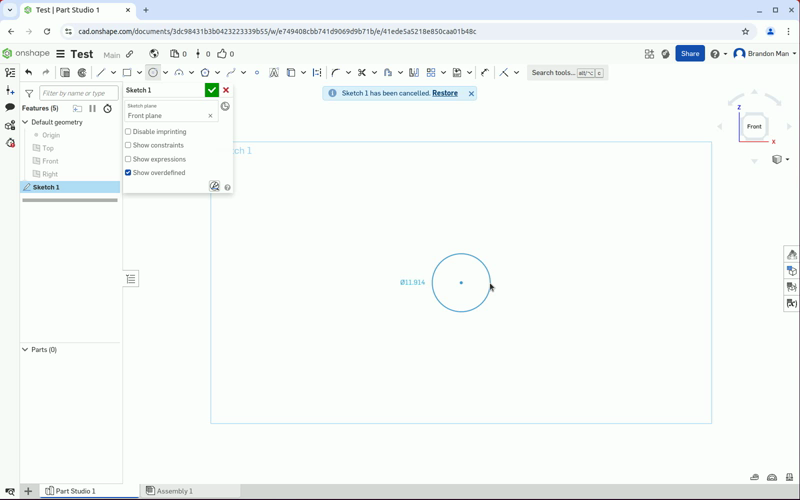
mouse_move(456, 291)
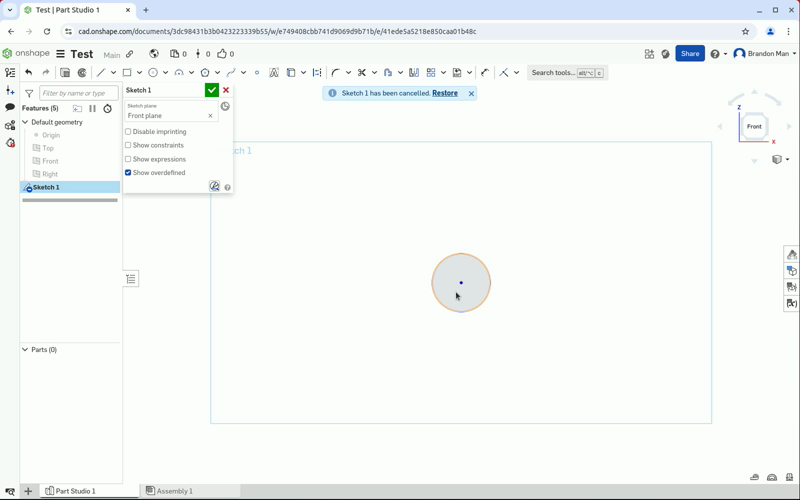
click(456, 291)
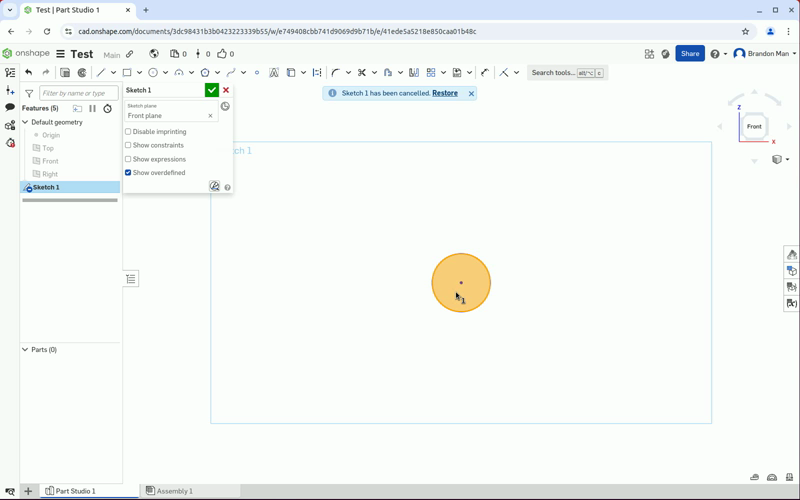
mouse_move(73, 352)
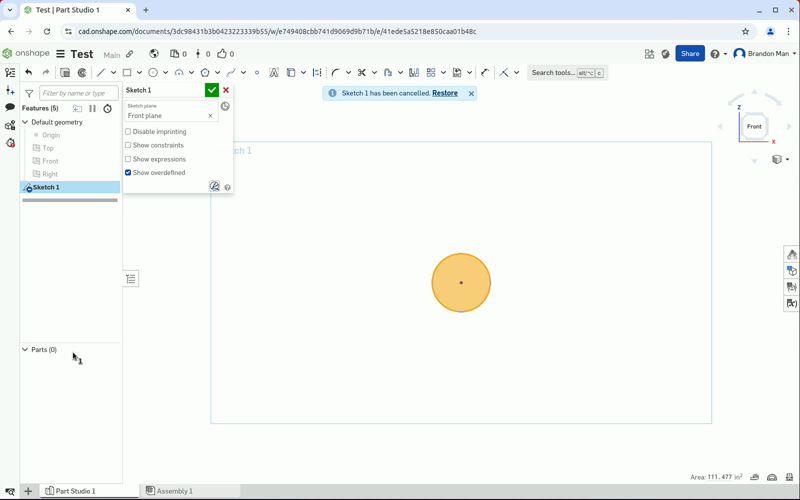
key(shift+y)
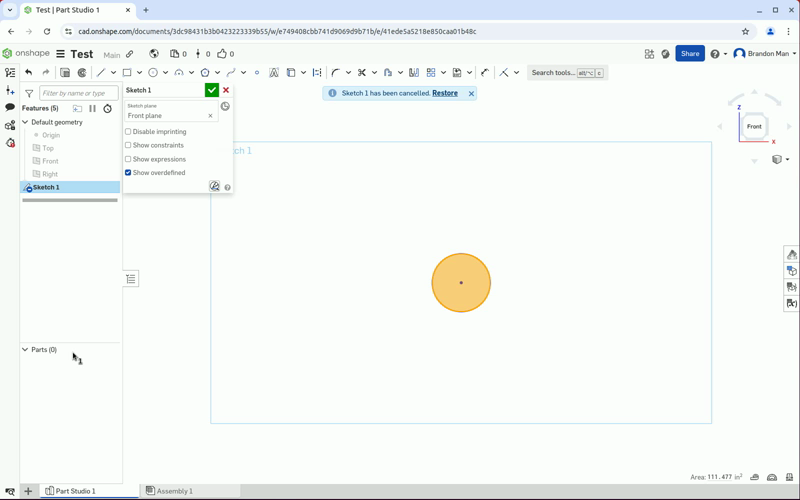
key(shift+e)
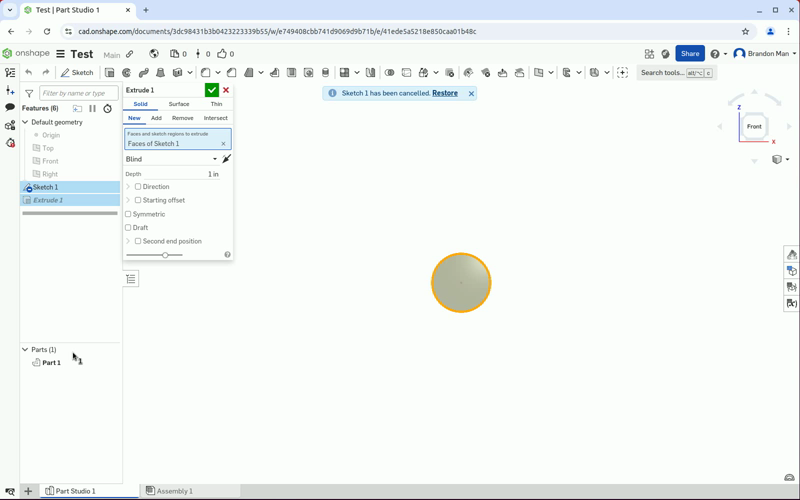
mouse_move(143, 106)
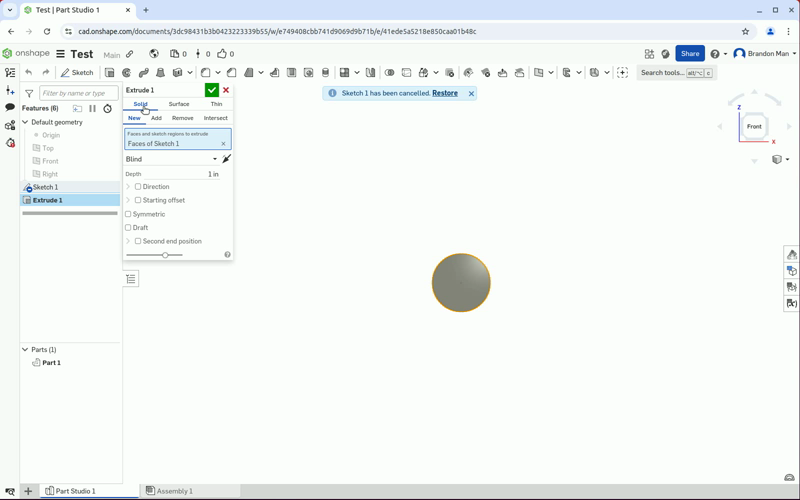
click(143, 106)
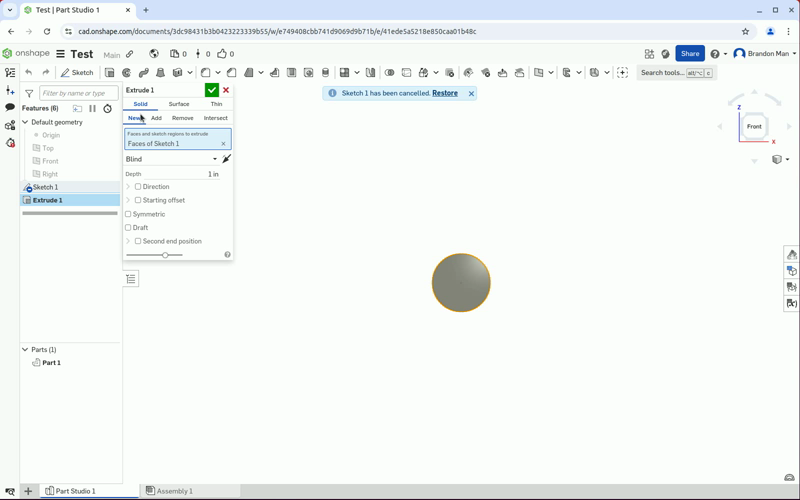
mouse_move(137, 120)
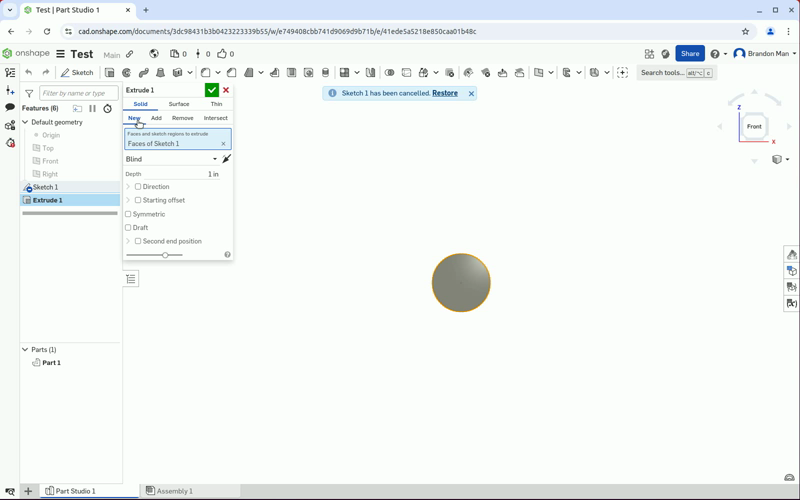
click(137, 120)
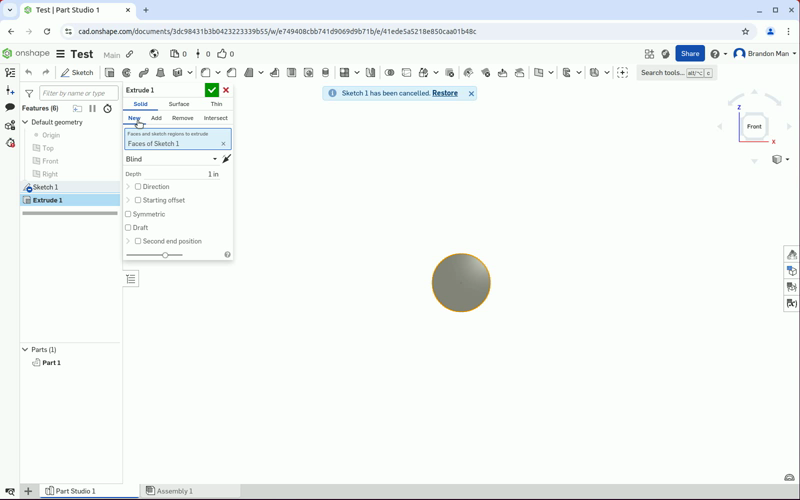
key(tab, 4)
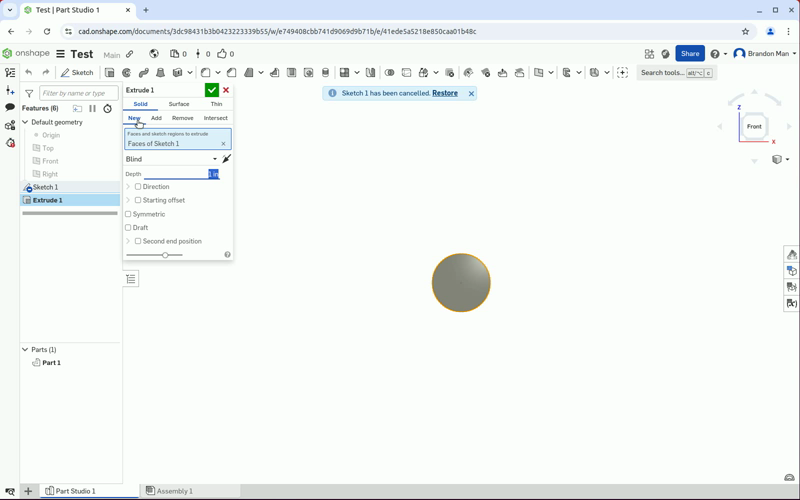
text(11.554)
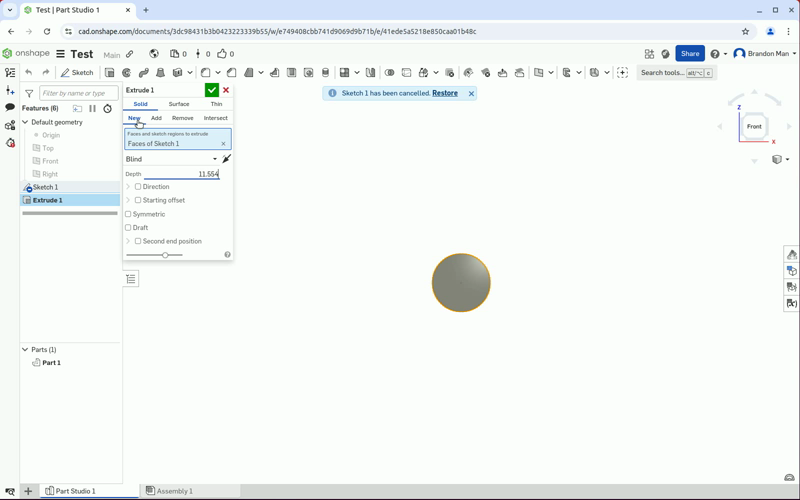
key(enter)
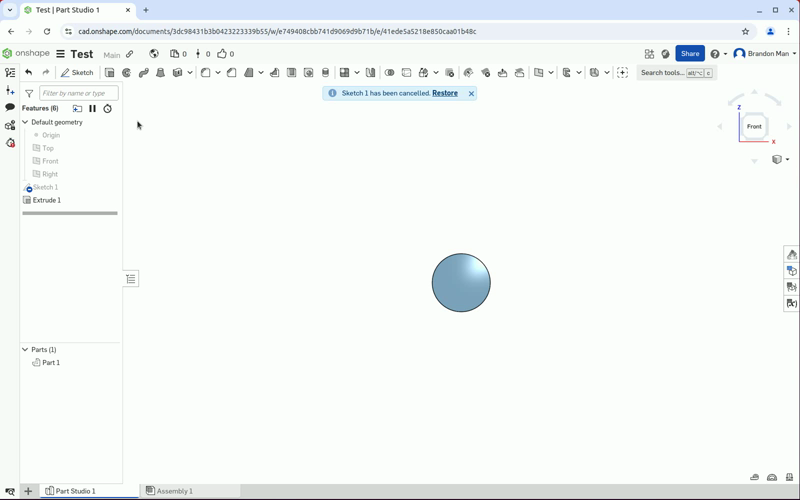
key(shift+h)
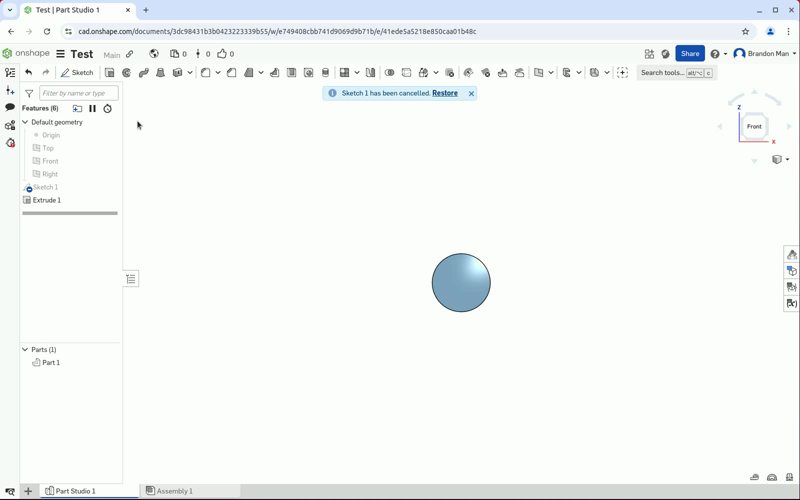
key(shift+h)
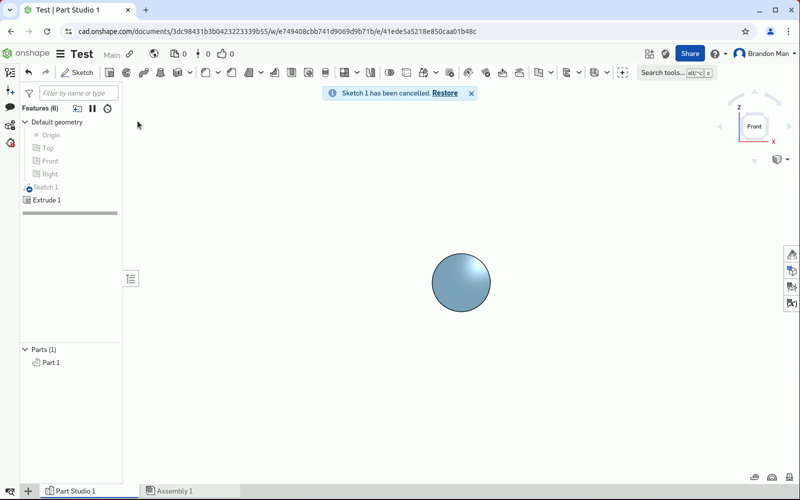
mouse_move(73, 189)
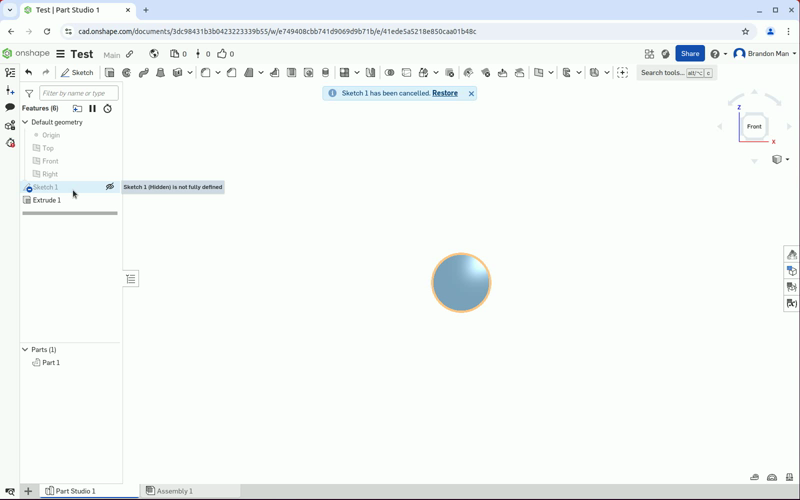
click(73, 189)
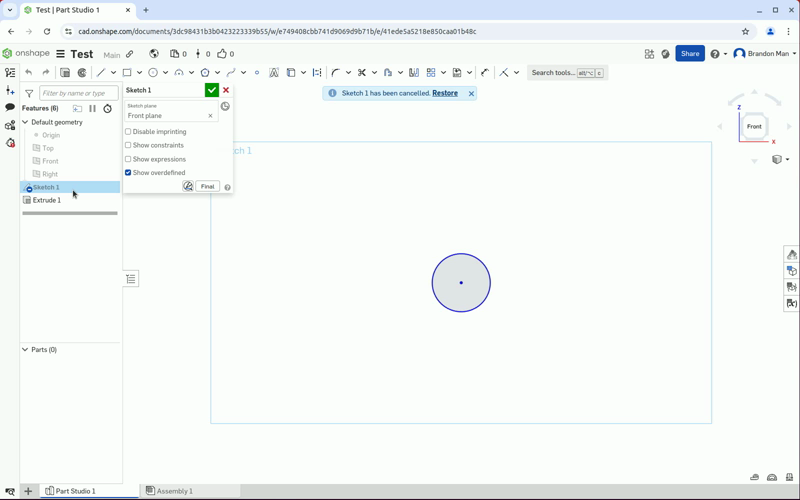
mouse_move(229, 92)
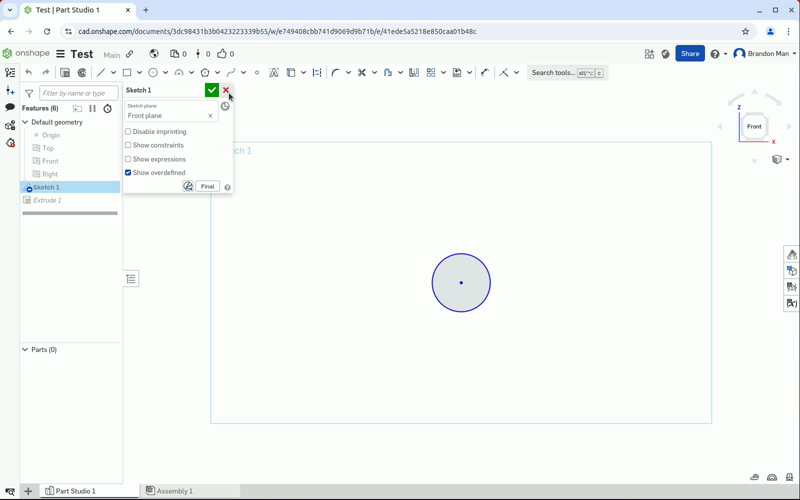
click(229, 92)
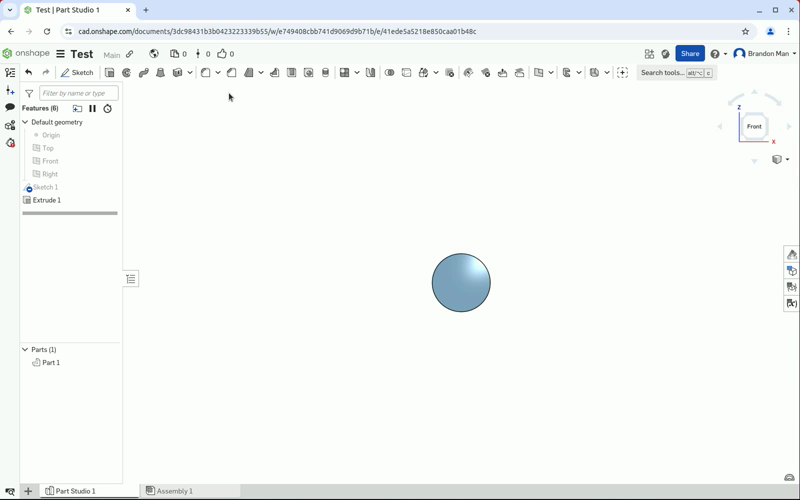
mouse_move(541, 75)
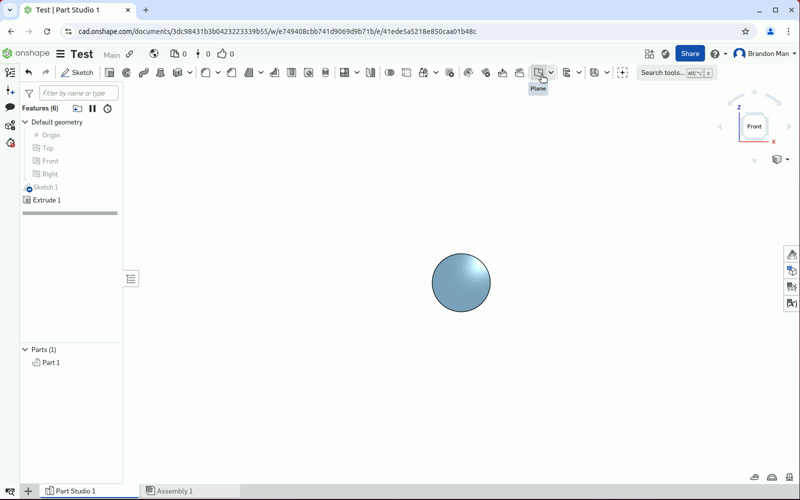
click(541, 75)
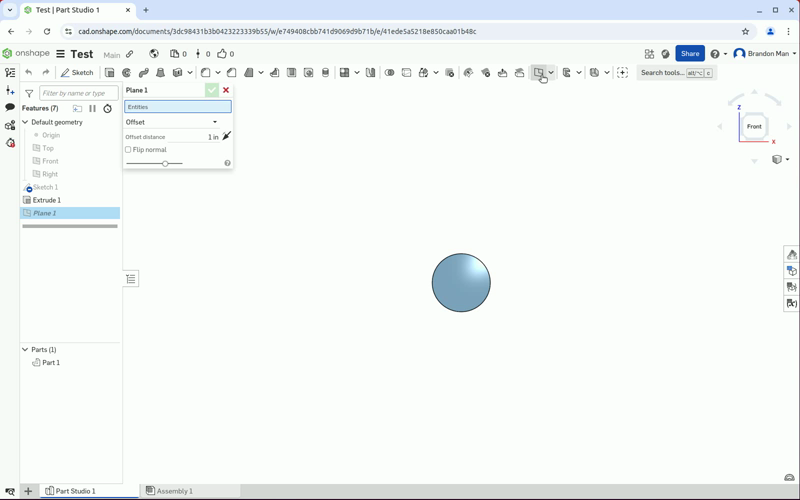
mouse_move(73, 163)
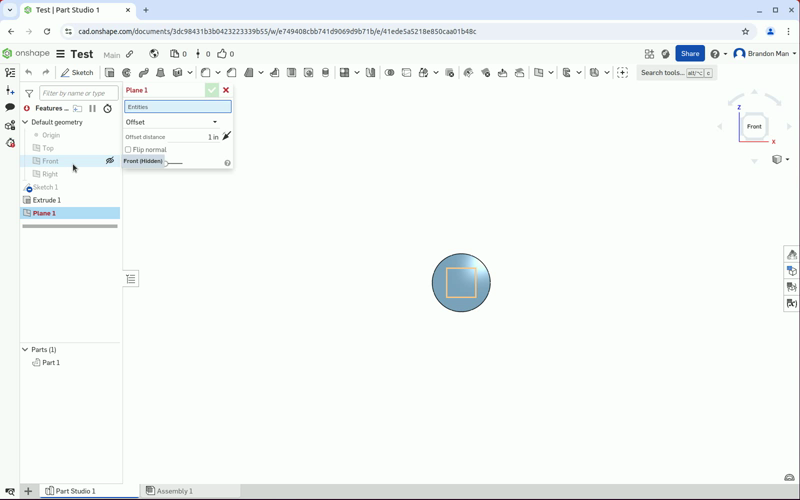
click(73, 163)
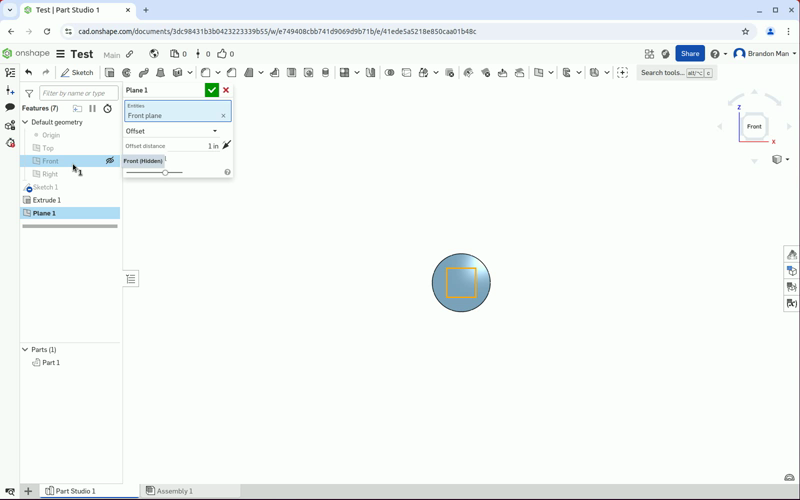
key(tab, 2)
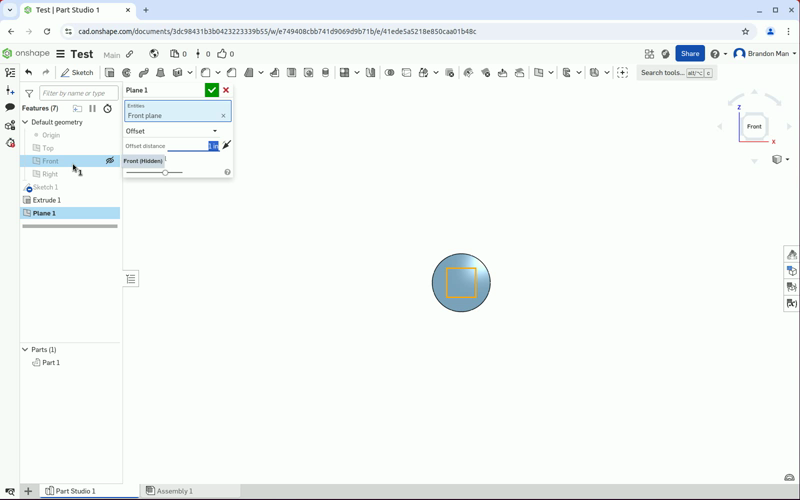
text(11.554)
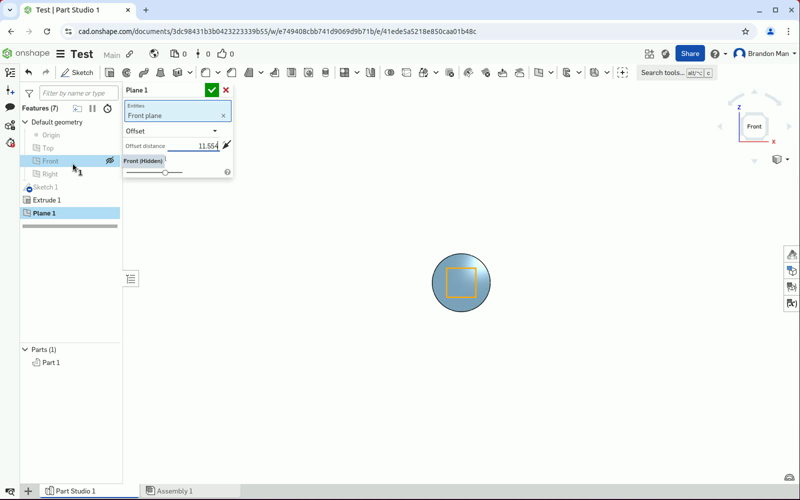
key(enter, 2)
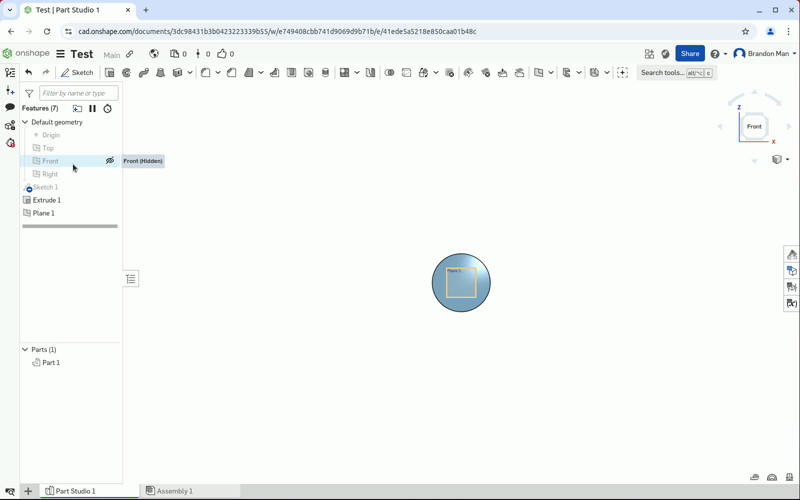
key(shift+s)
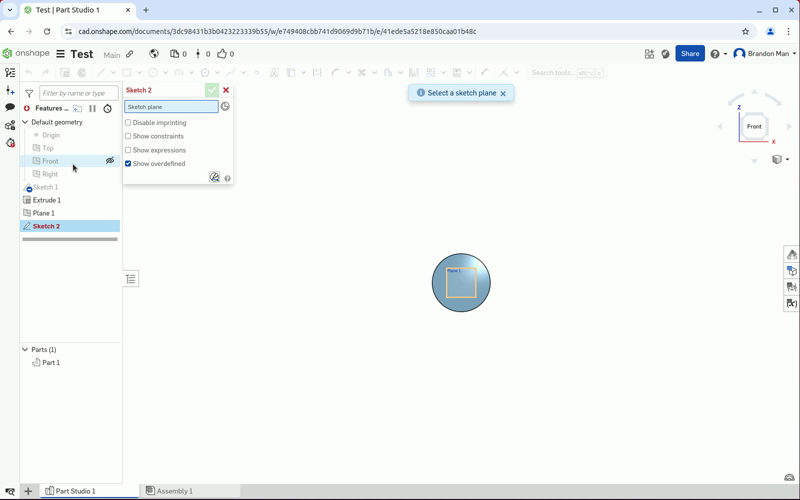
mouse_move(73, 215)
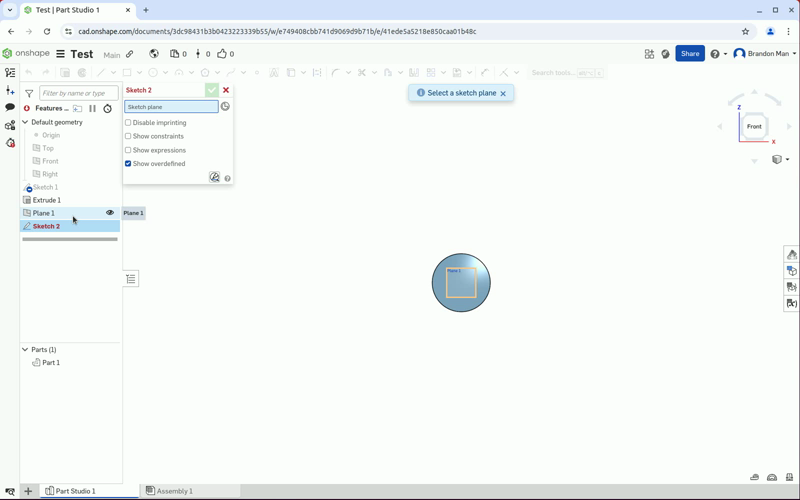
click(73, 215)
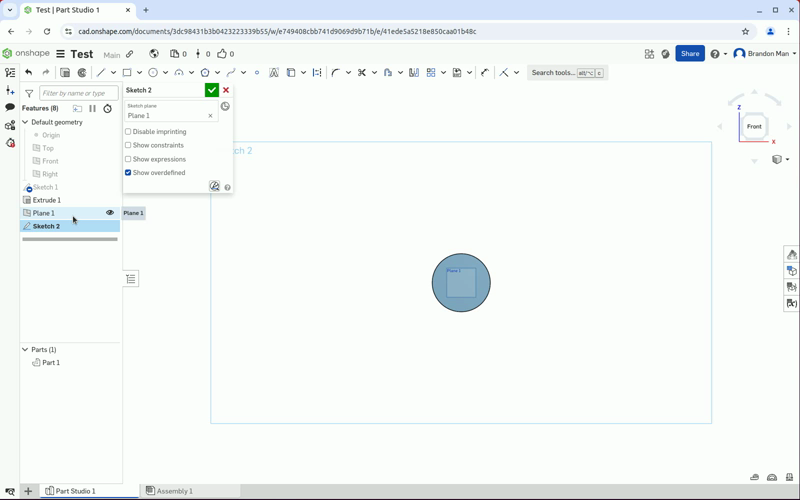
mouse_move(73, 352)
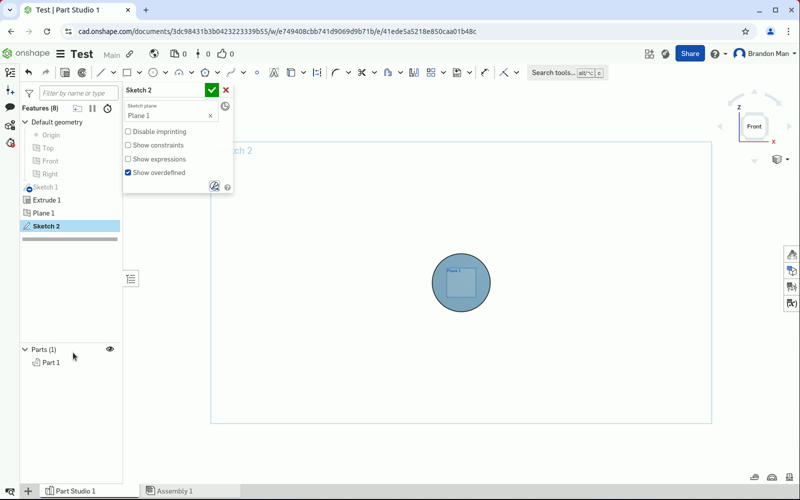
key(y)
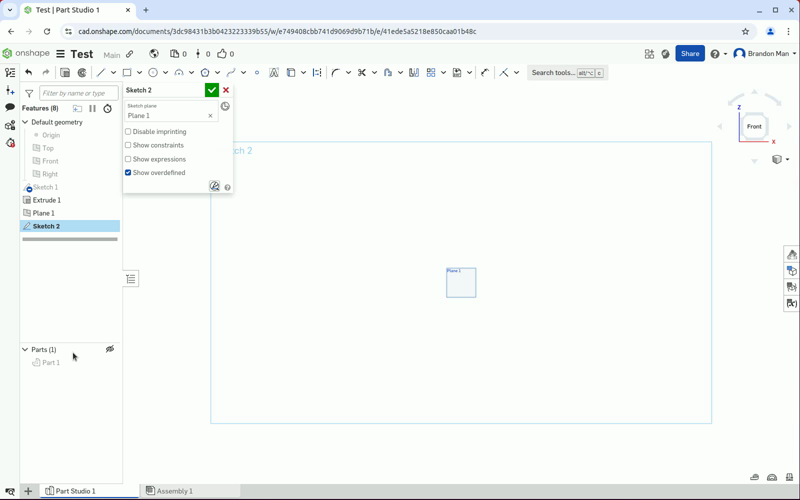
key(c)
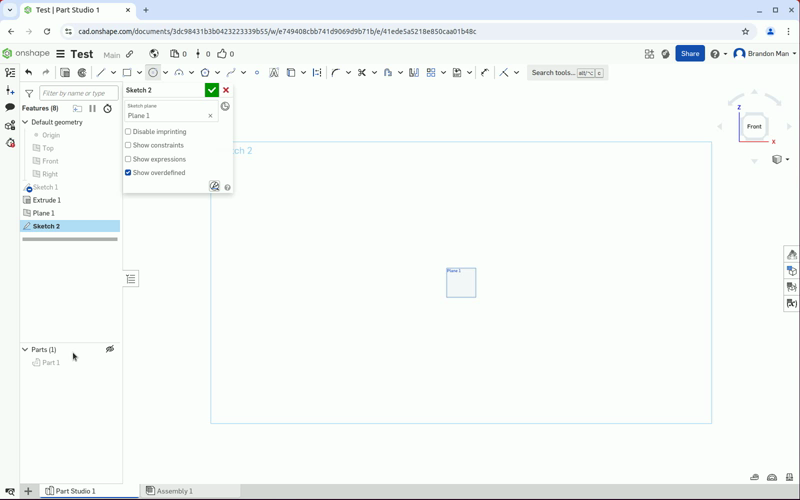
key_down(shift)
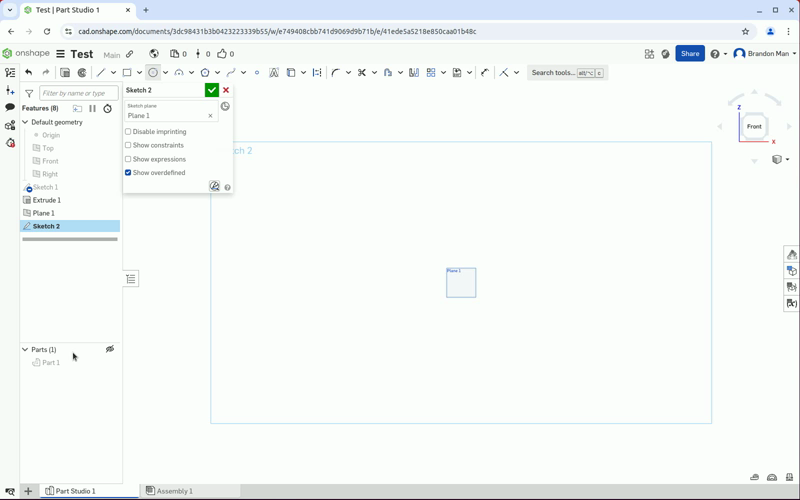
mouse_move(461, 282)
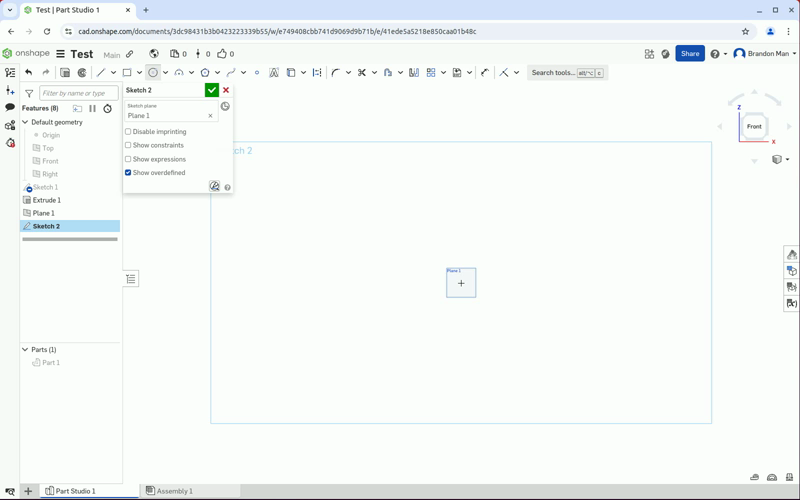
click(461, 282)
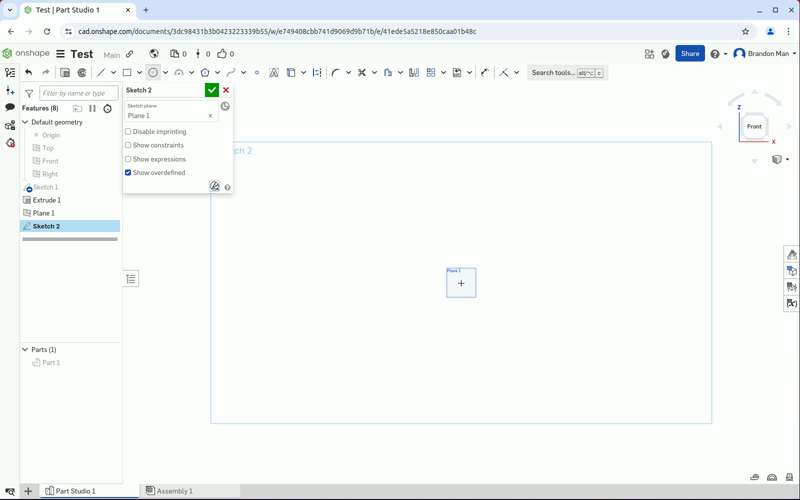
key_up(shift)
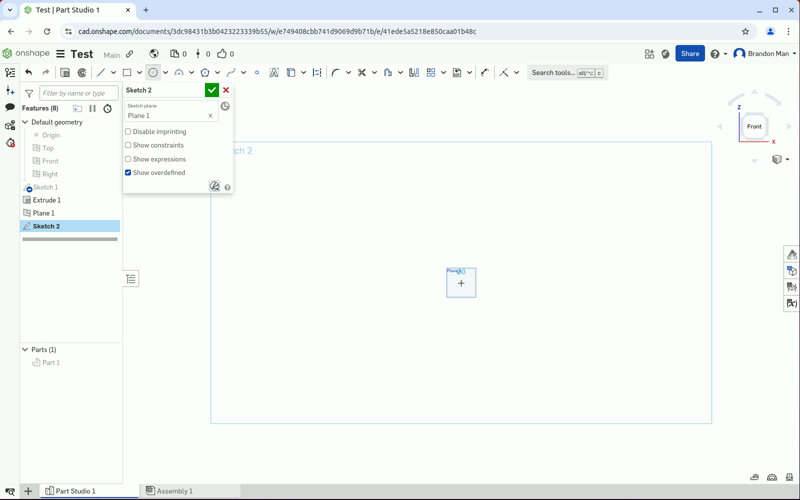
mouse_move(484, 282)
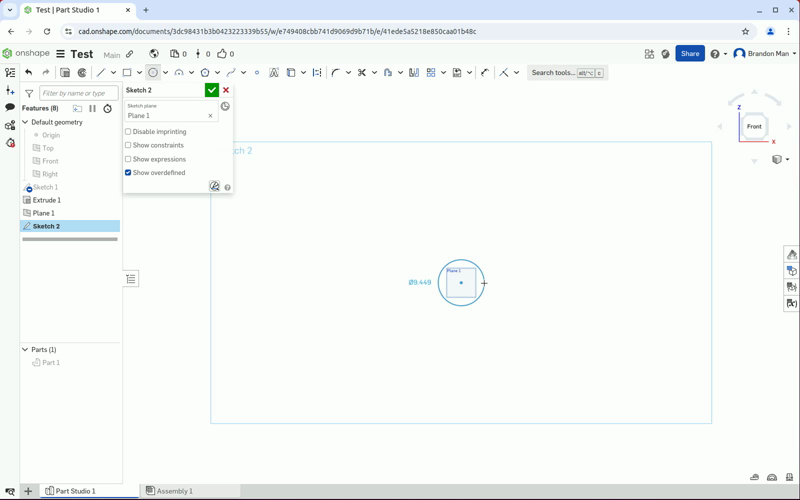
click(484, 282)
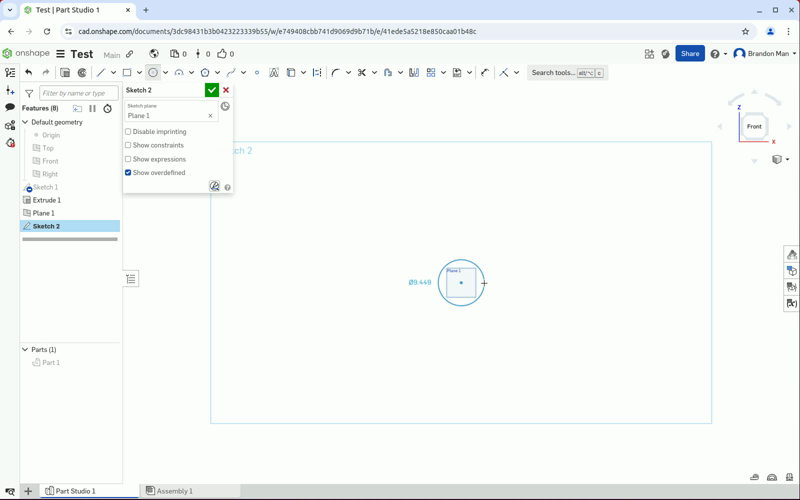
key(esc)
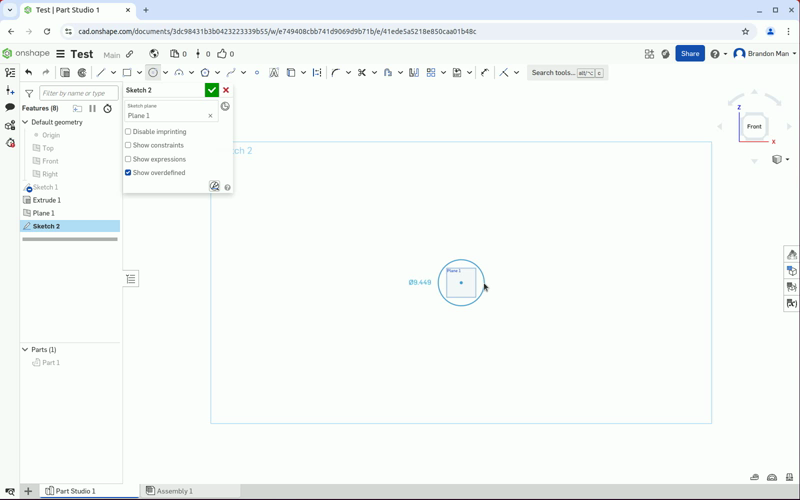
mouse_move(471, 285)
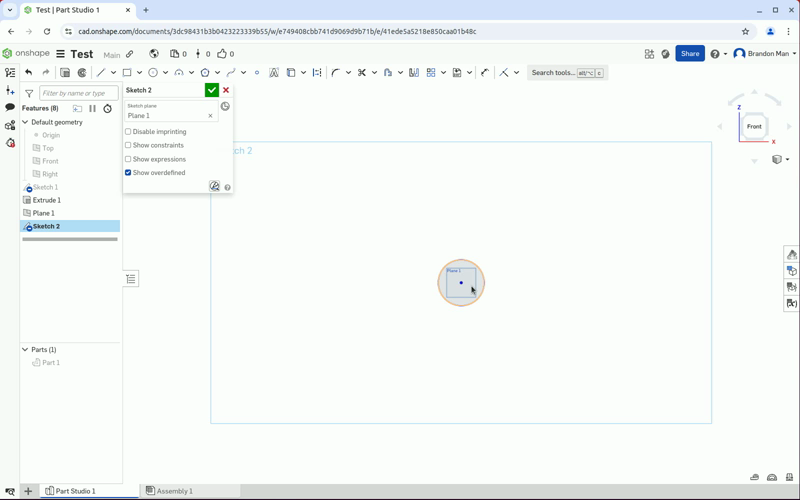
scroll(6)
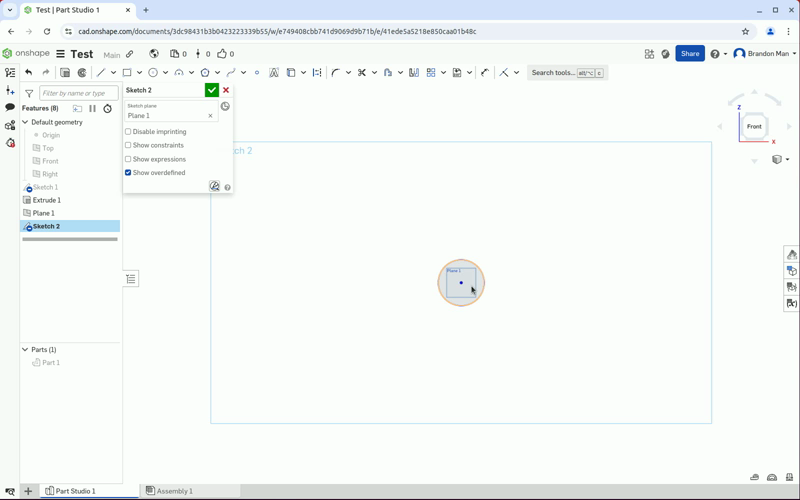
scroll(6)
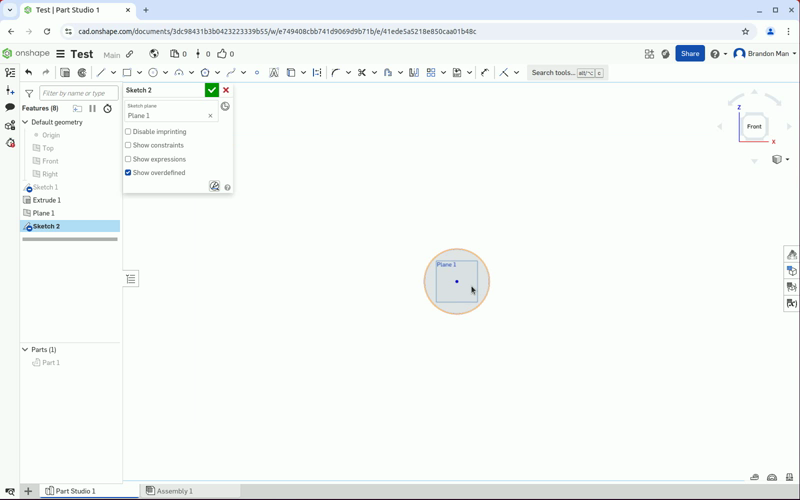
scroll(6)
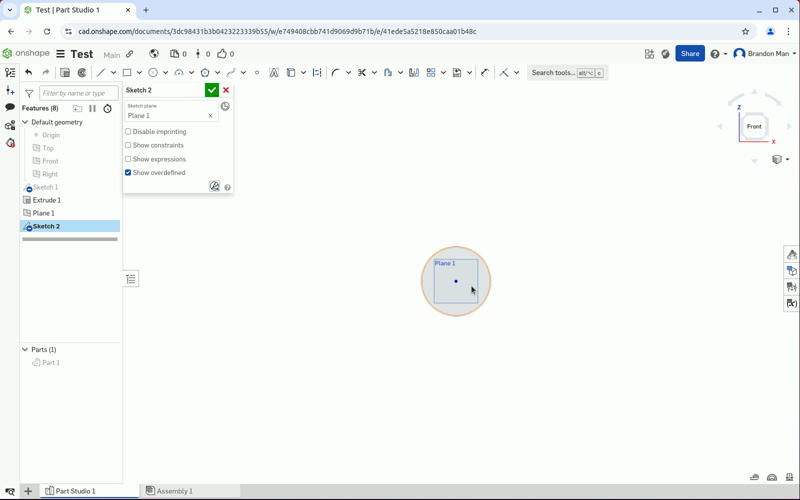
scroll(6)
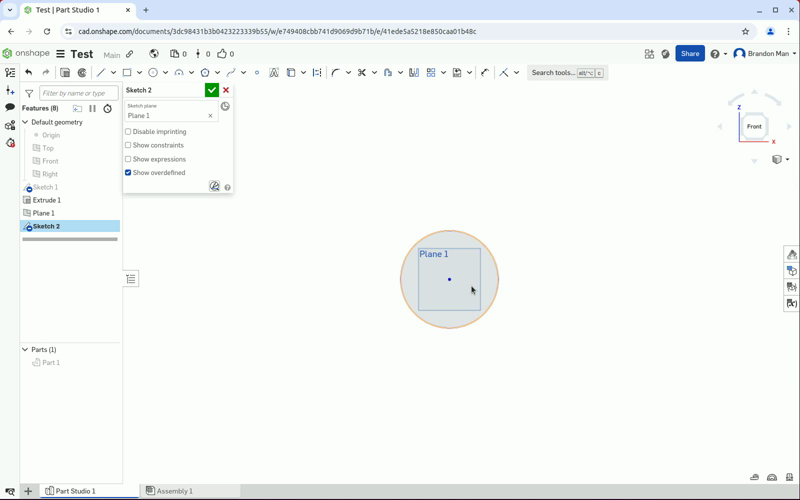
scroll(6)
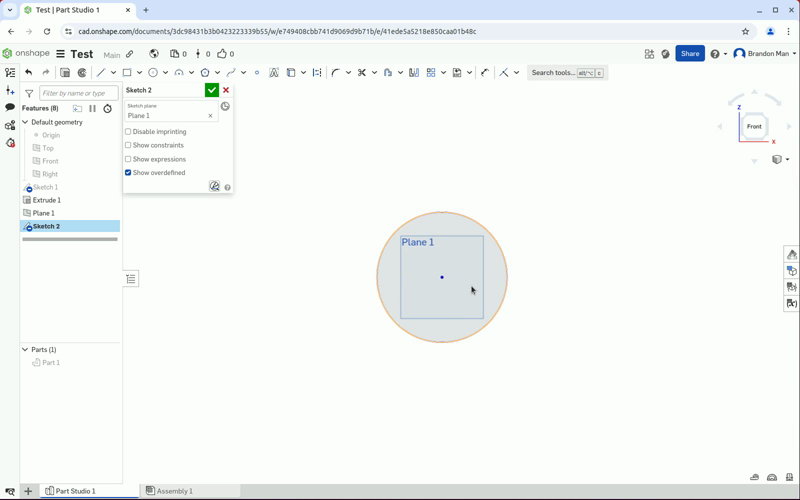
scroll(6)
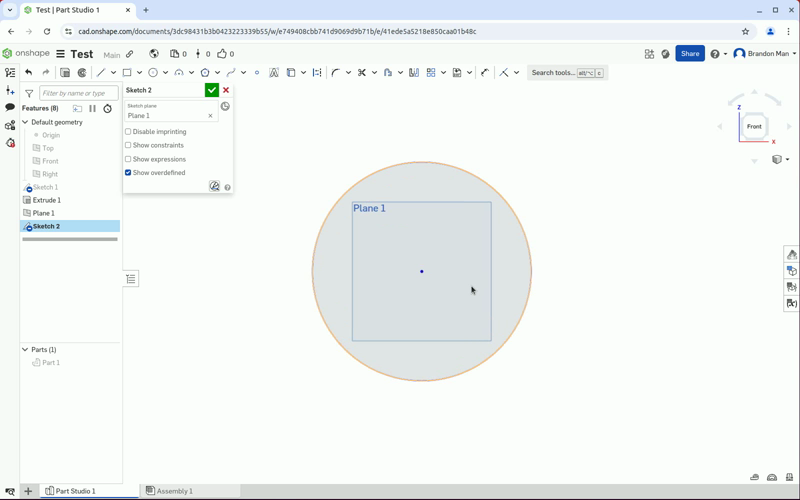
scroll(6)
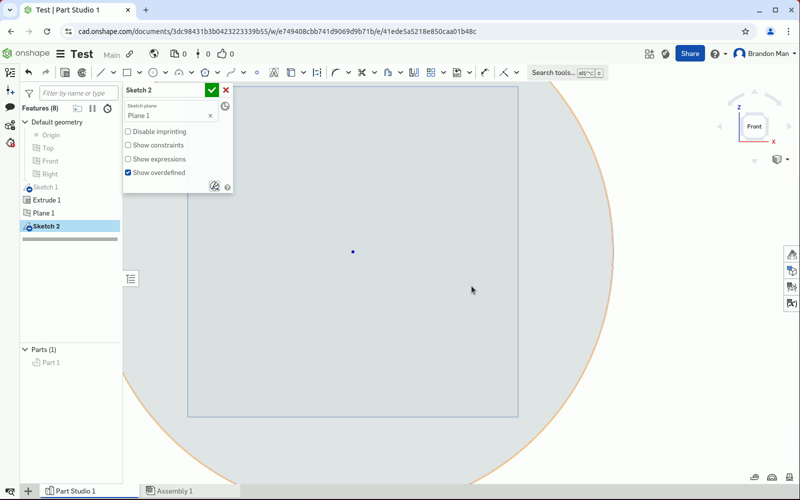
click(471, 285)
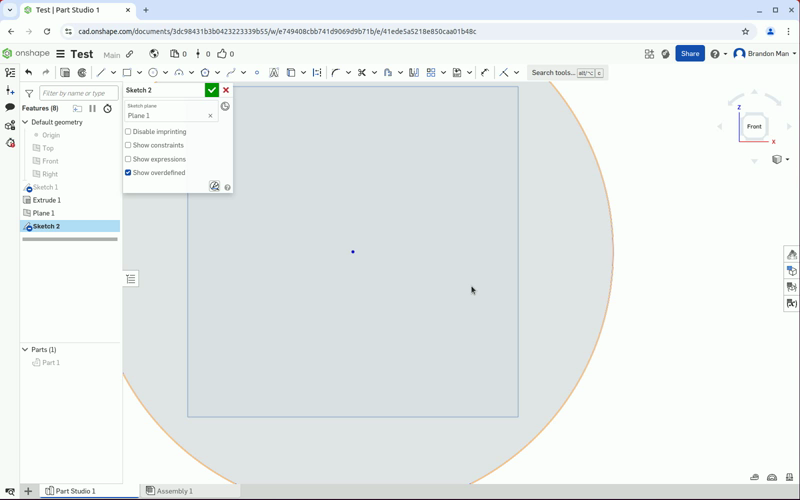
scroll(-6)
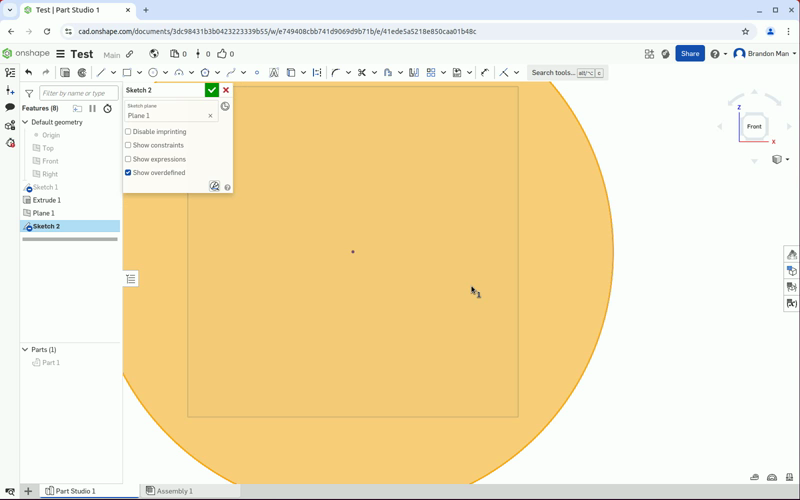
scroll(-6)
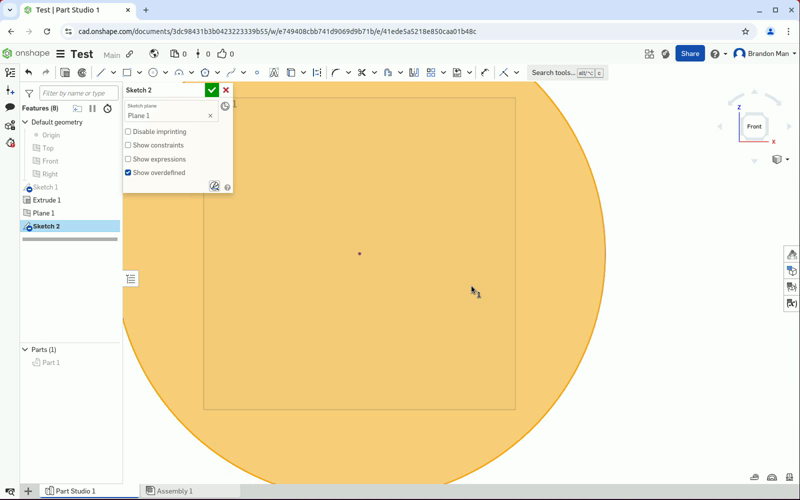
scroll(-6)
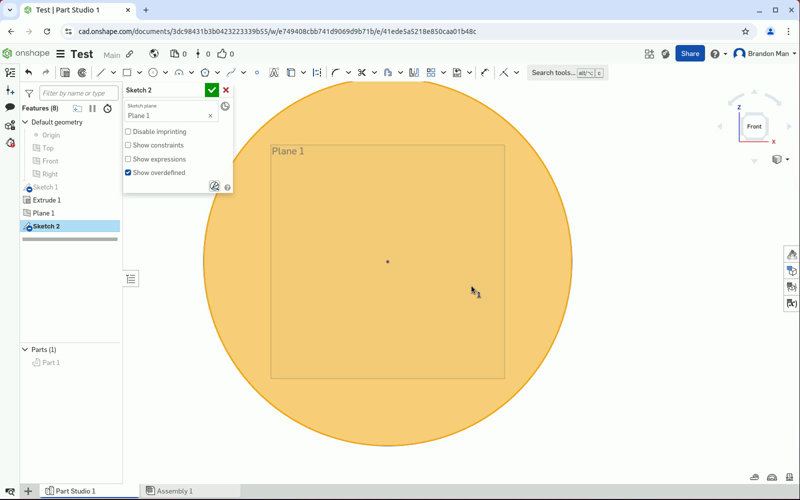
scroll(-6)
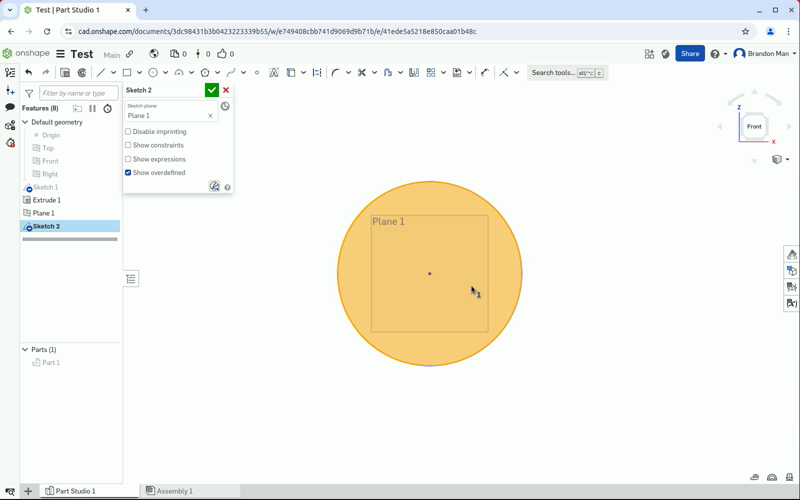
scroll(-6)
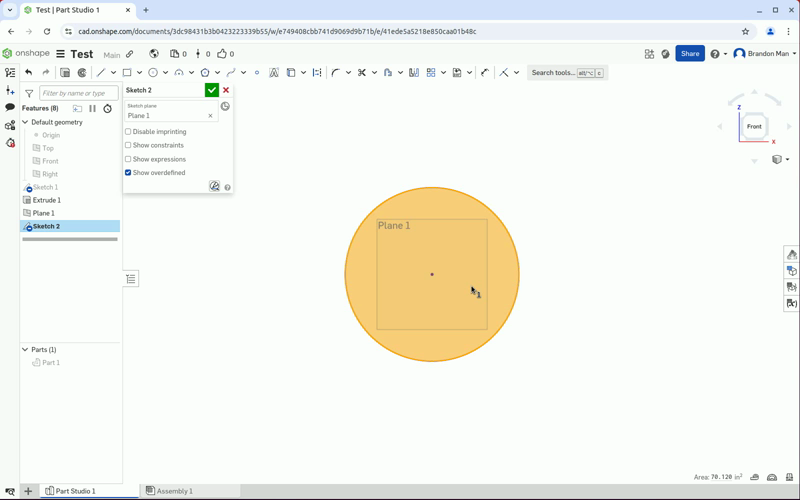
scroll(-6)
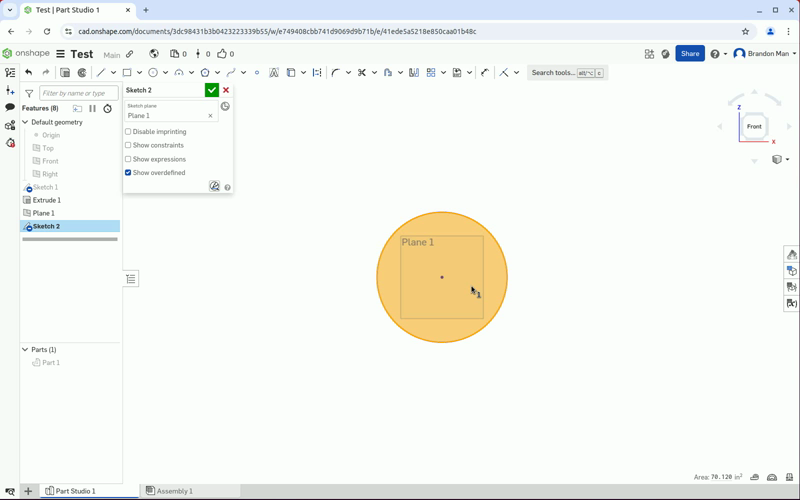
scroll(-6)
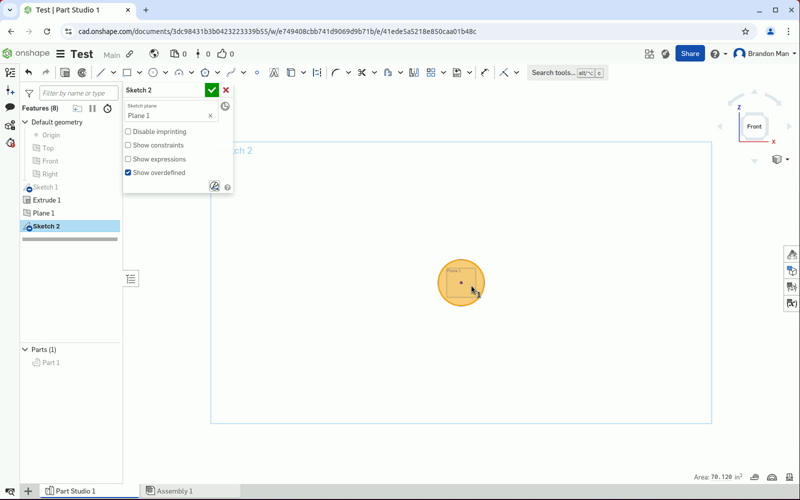
mouse_move(73, 352)
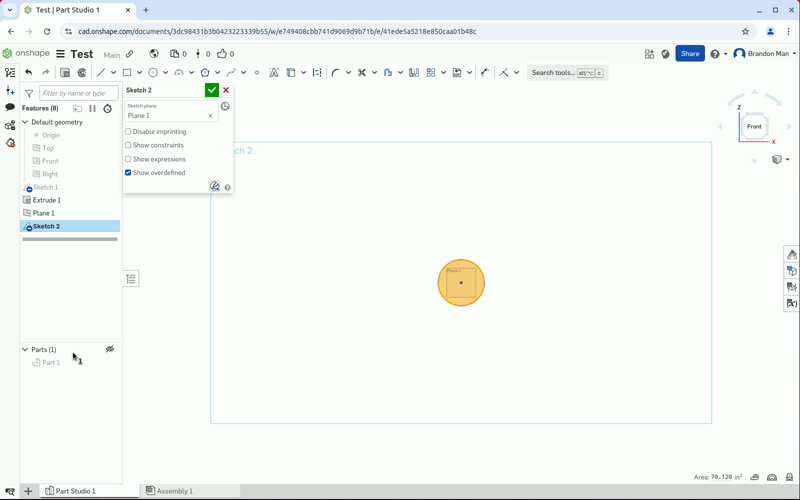
key(shift+y)
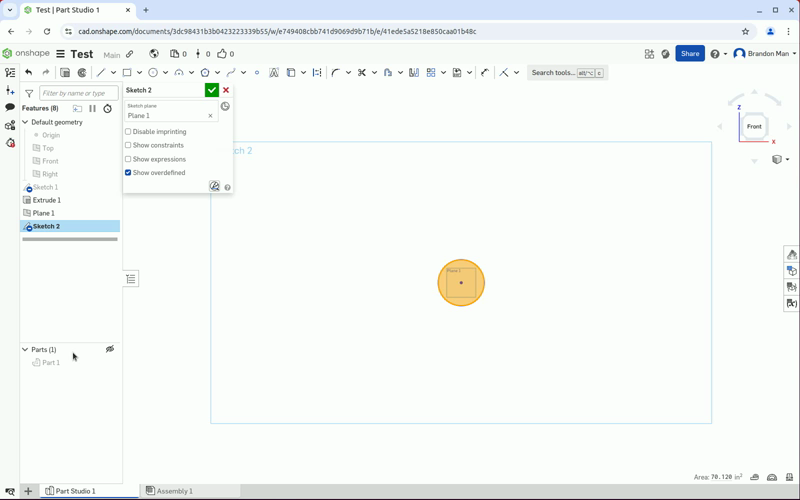
key(shift+e)
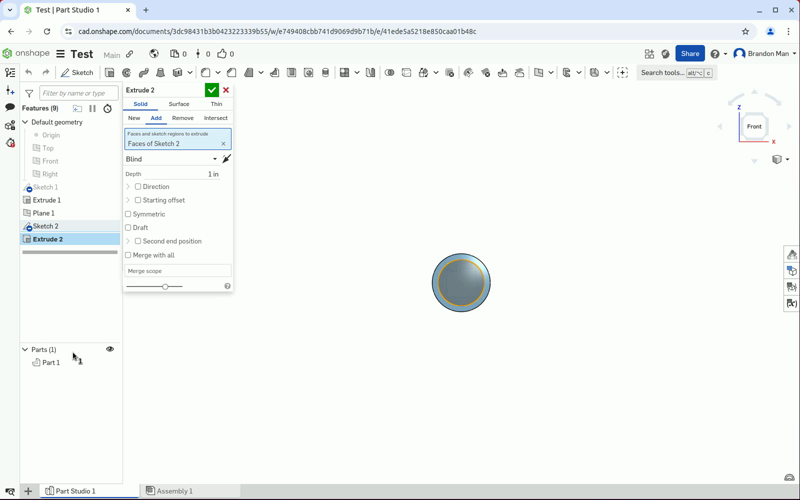
mouse_move(143, 106)
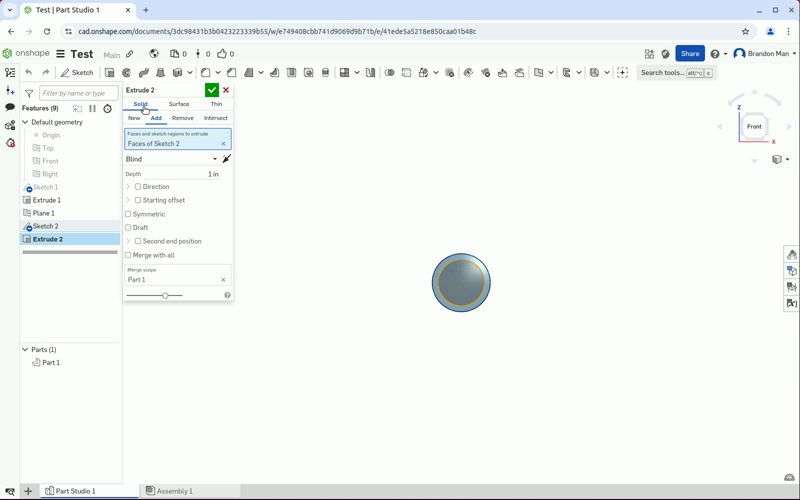
click(143, 106)
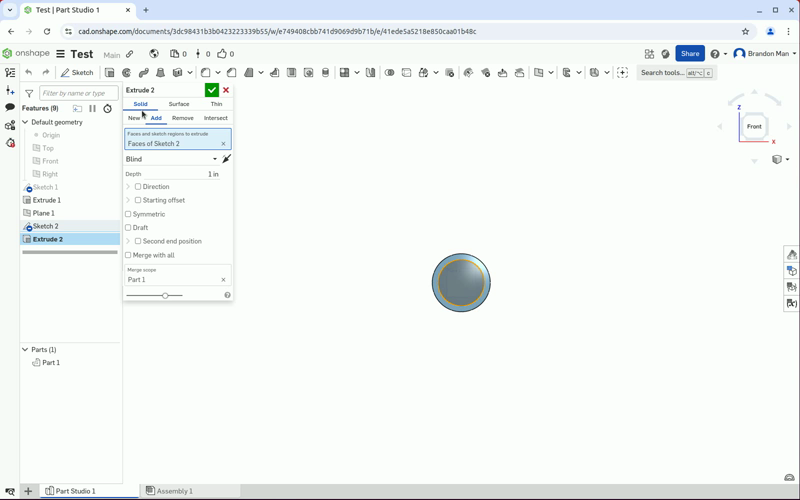
mouse_move(137, 120)
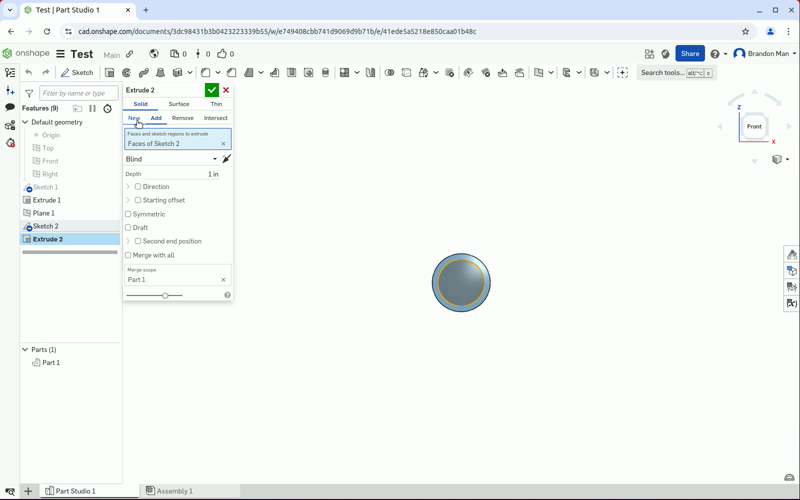
click(137, 120)
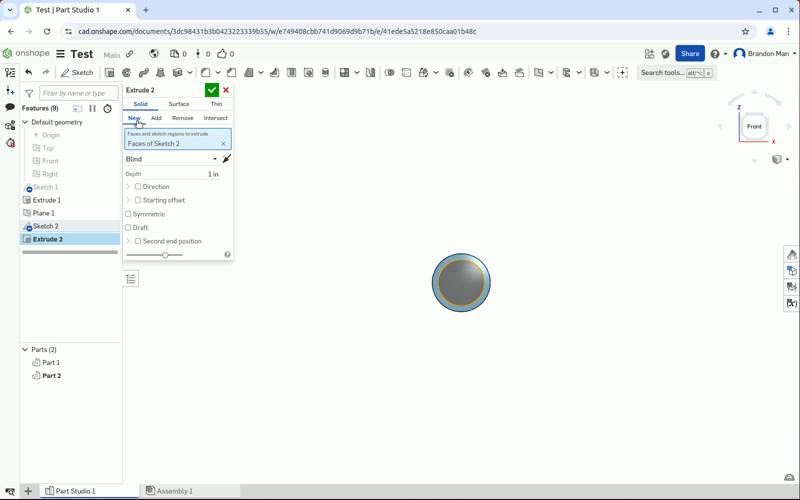
key(tab, 4)
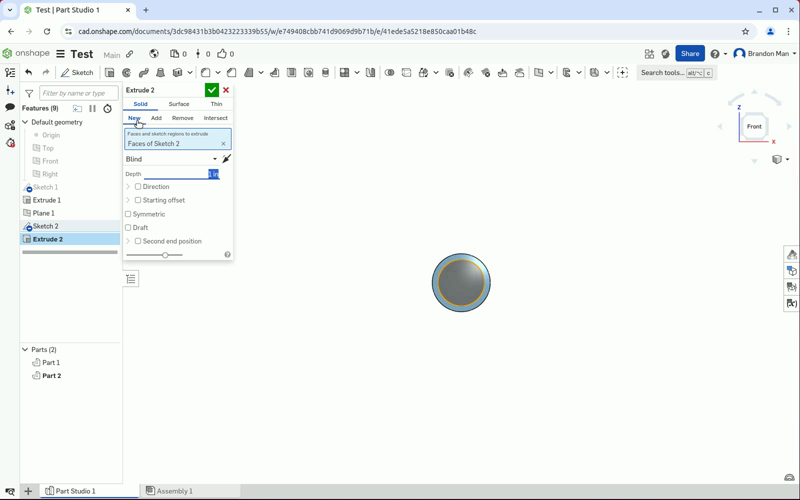
text(11.554)
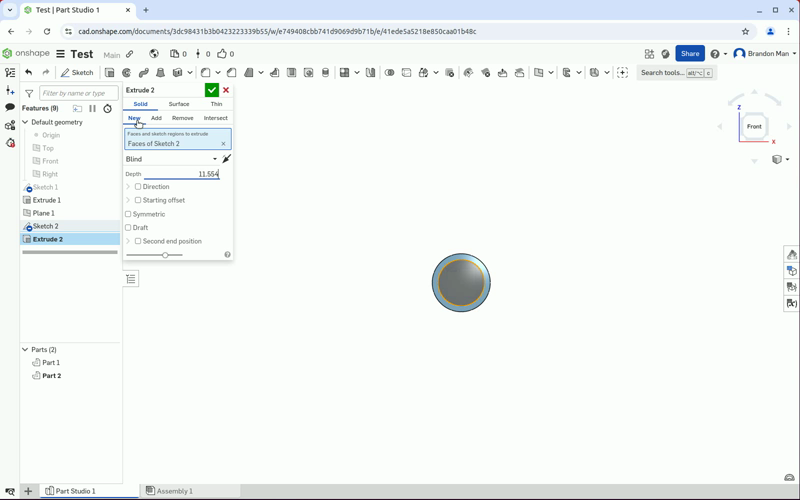
key(tab, 3)
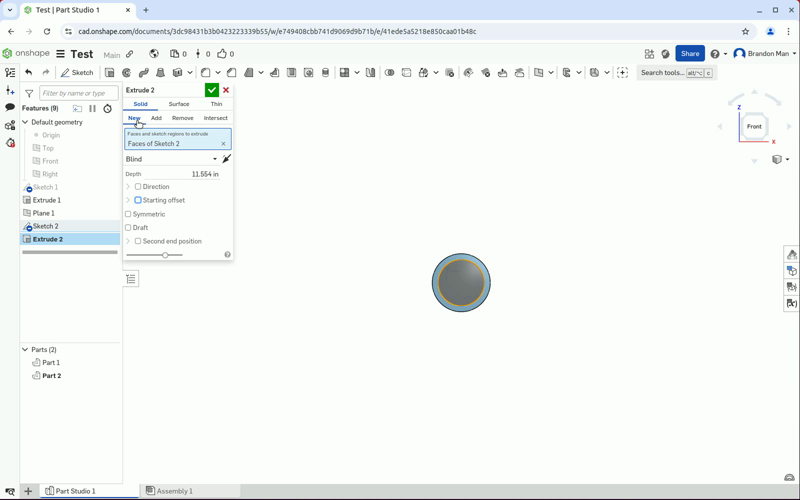
key(tab, 2)
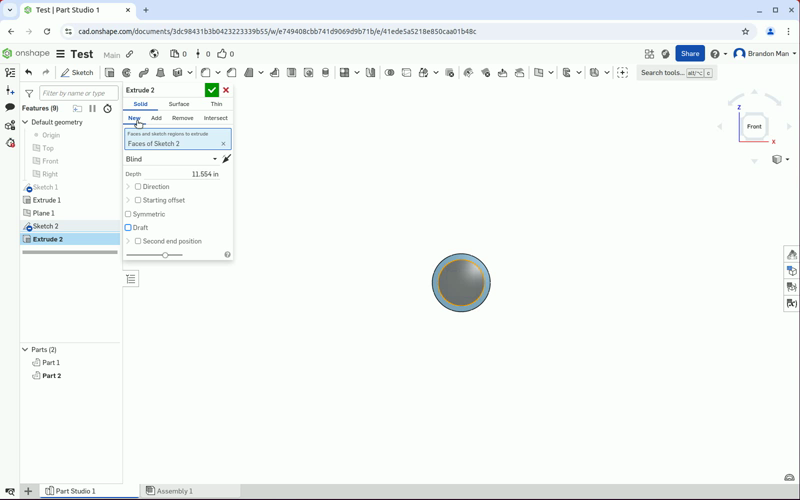
key(space)
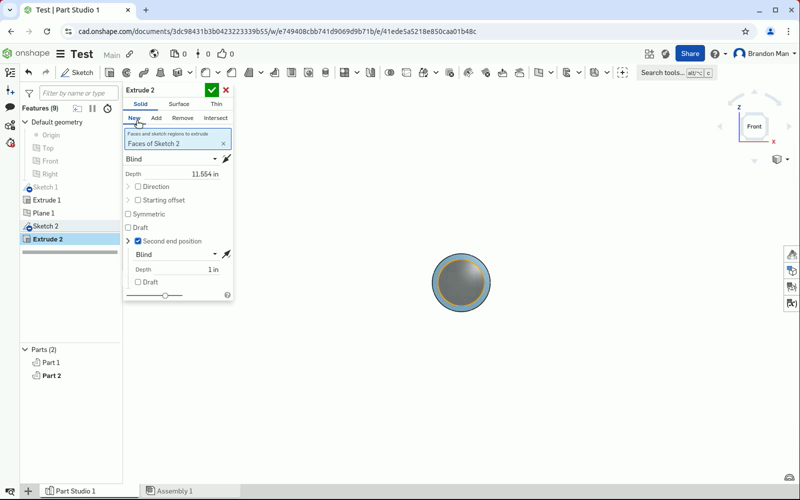
key(tab, 3)
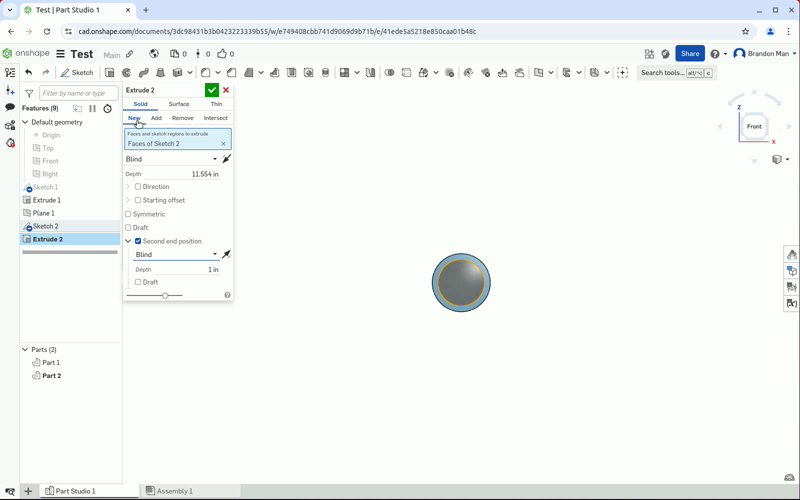
text(23.108)
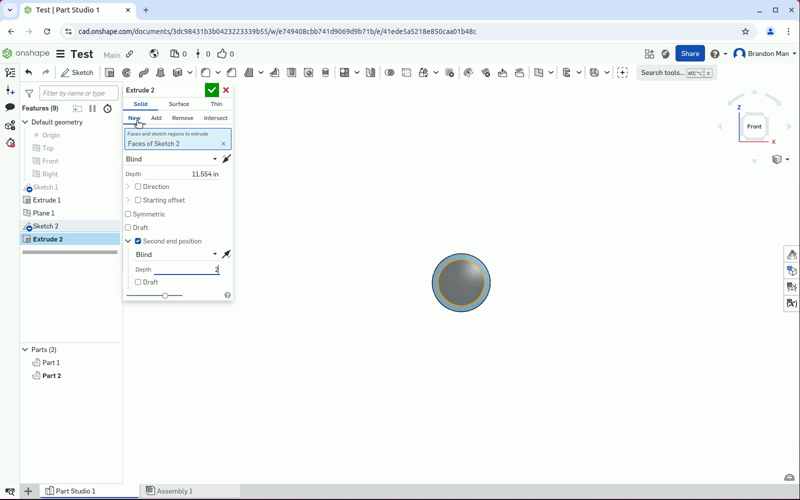
key(enter)
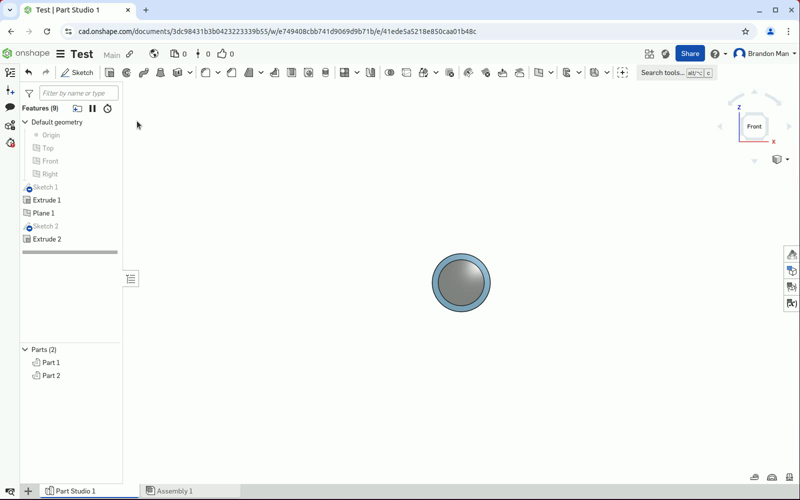
key(shift+h)
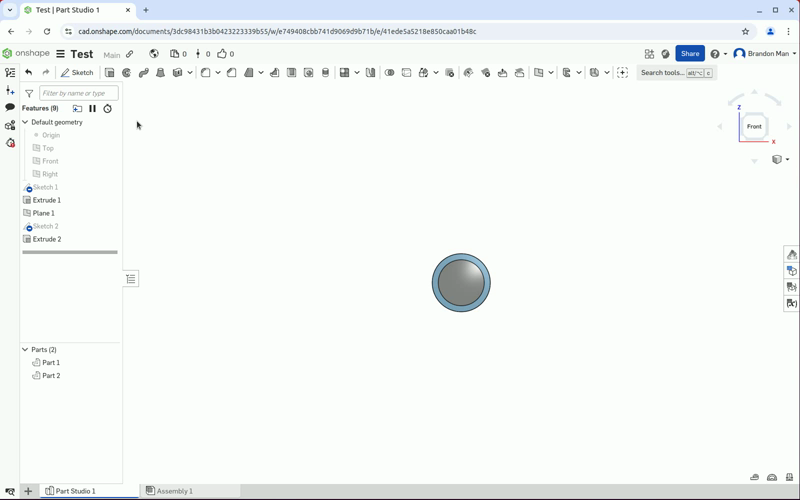
key(shift+h)
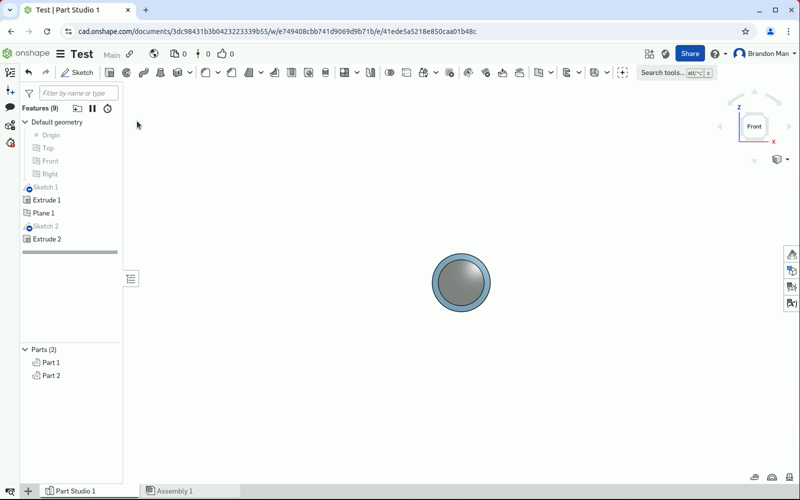
mouse_move(73, 189)
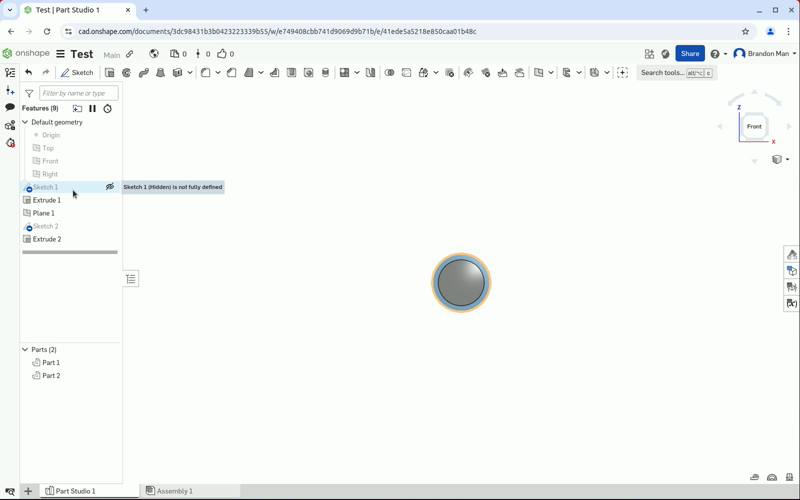
click(73, 189)
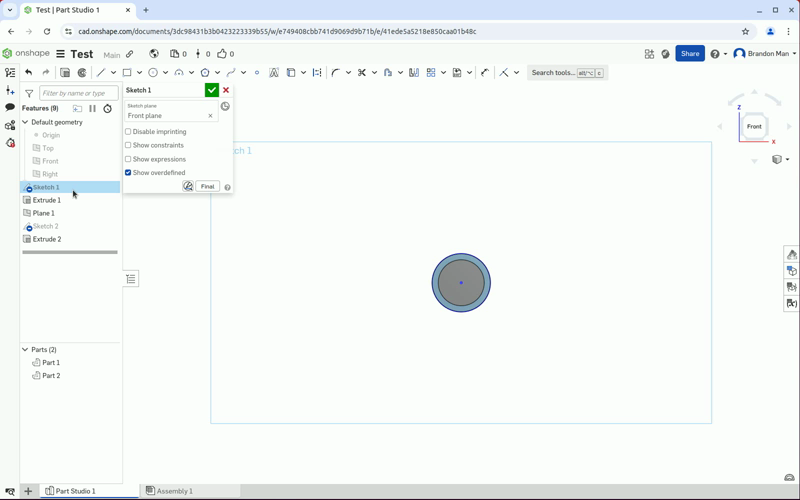
mouse_move(229, 92)
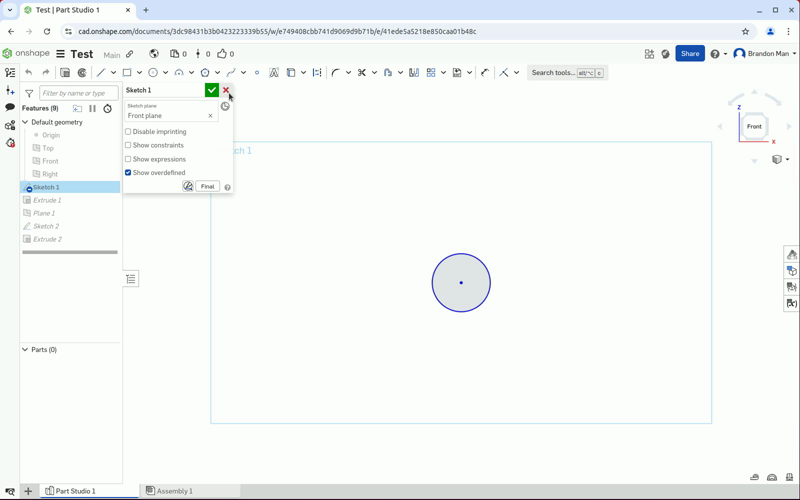
click(229, 92)
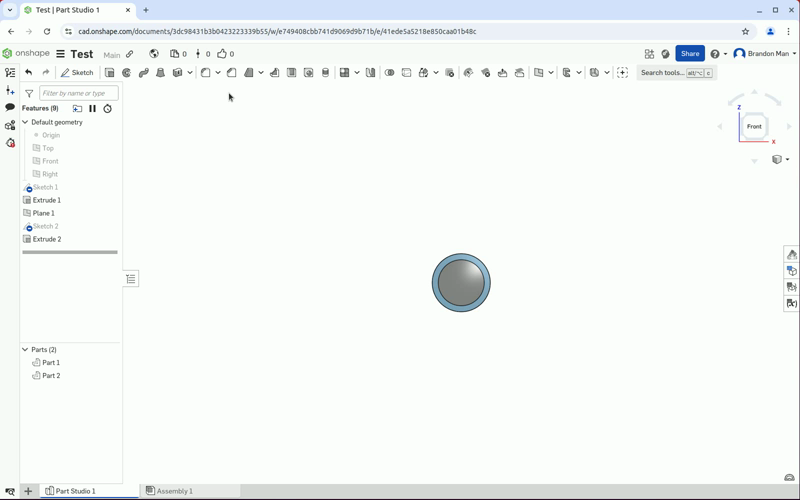
mouse_move(73, 352)
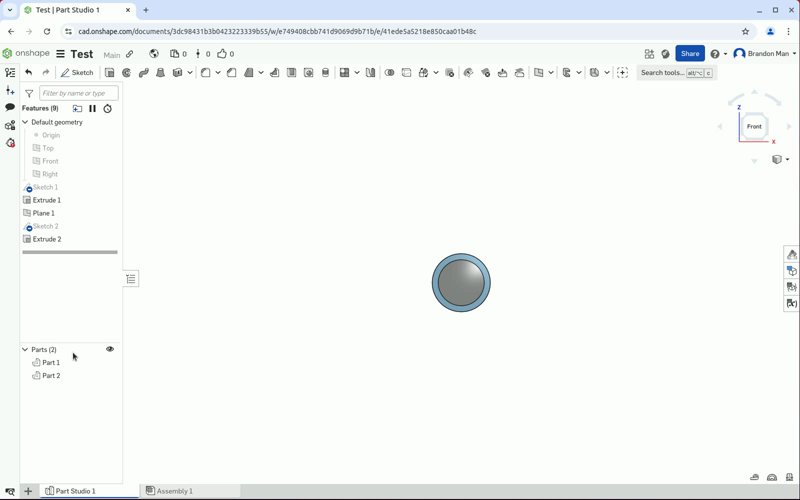
key(y)
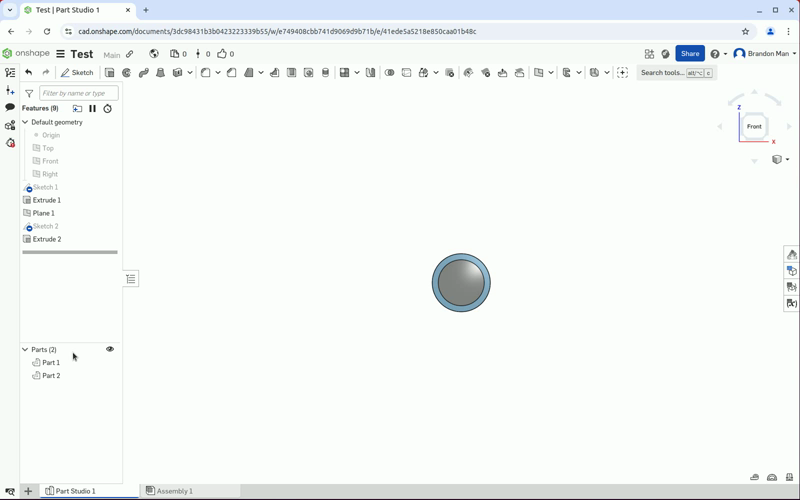
key(shift+p)
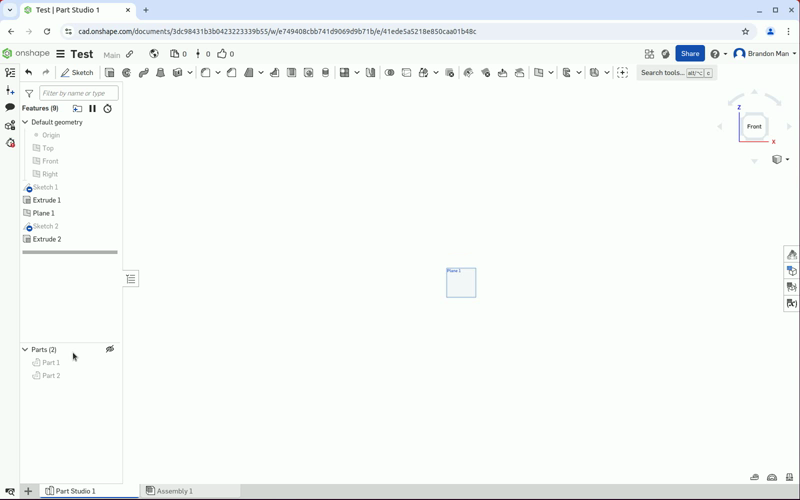
key(space)
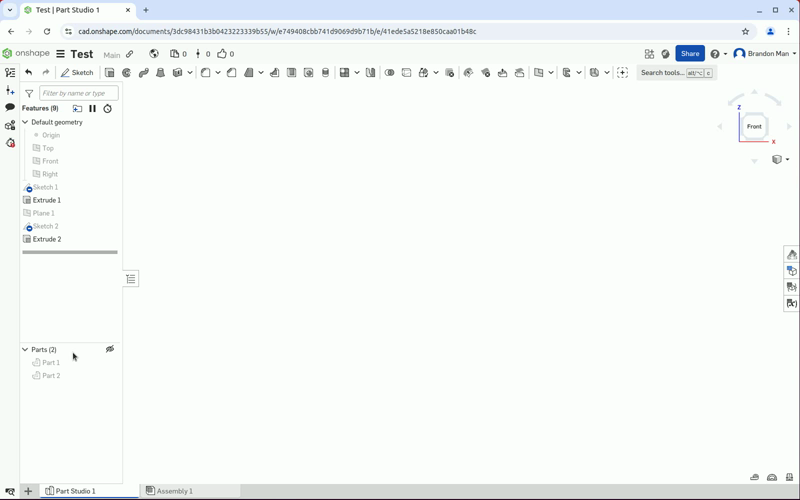
key_down(shift)
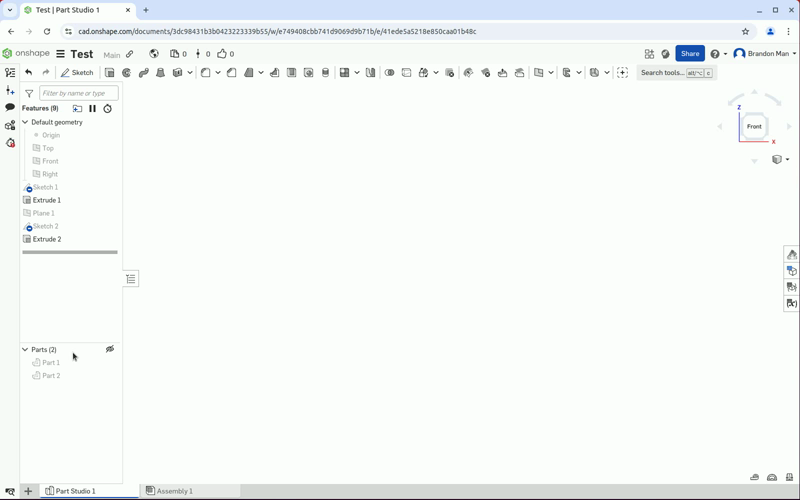
key(left)
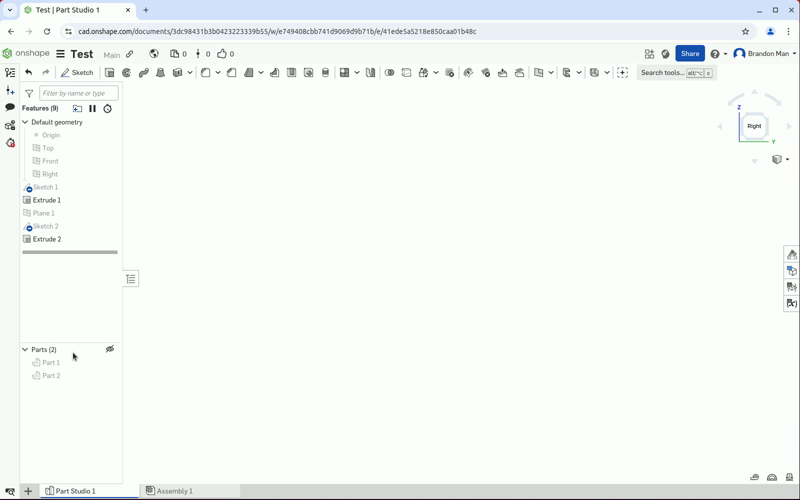
key_up(shift)
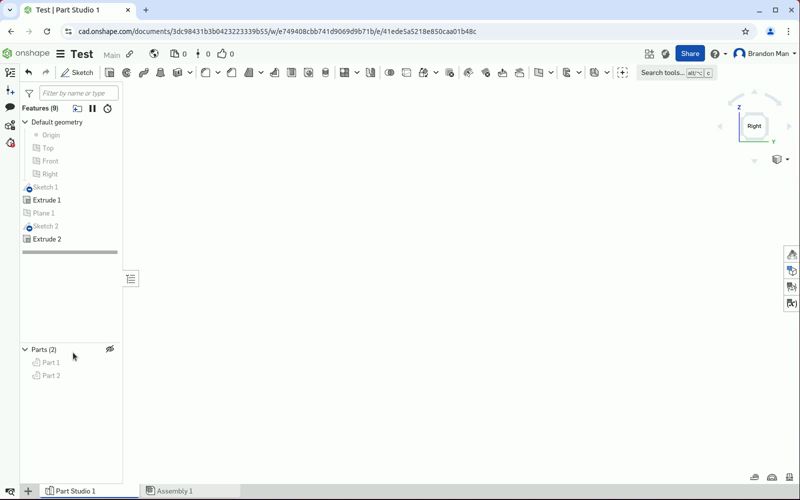
mouse_move(73, 352)
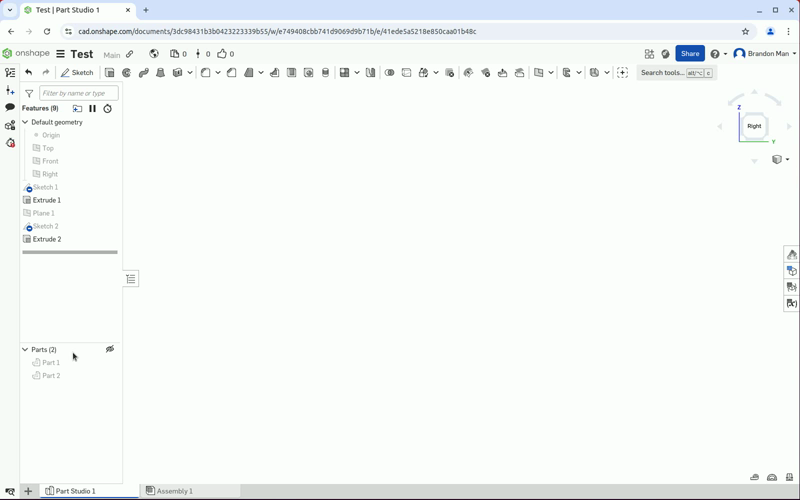
key(shift+y)
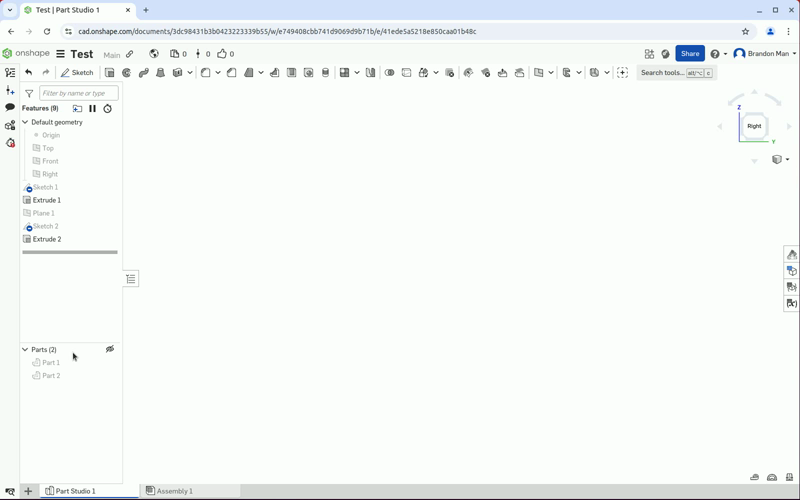
key(shift+s)
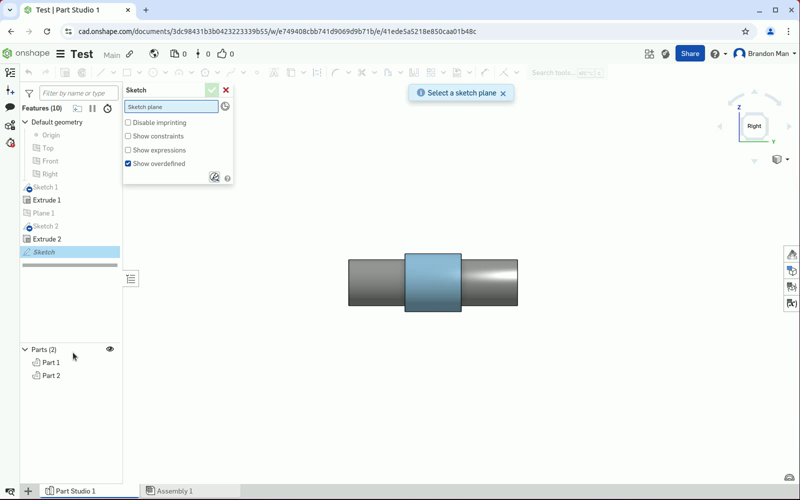
mouse_move(73, 176)
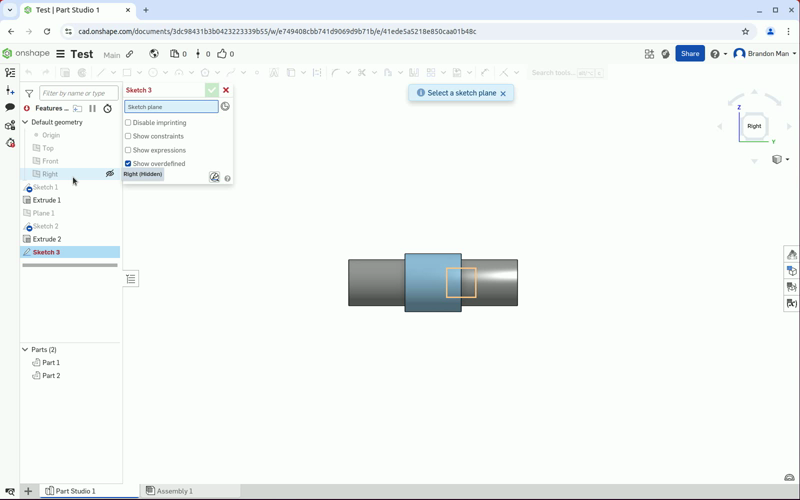
click(73, 176)
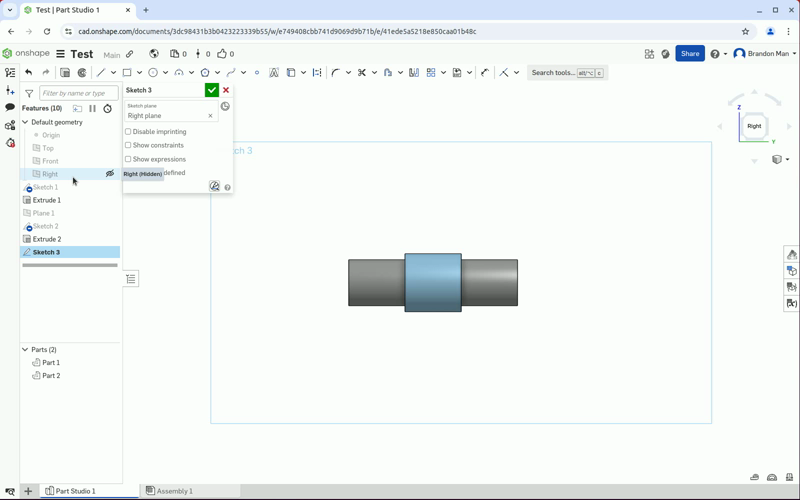
mouse_move(73, 352)
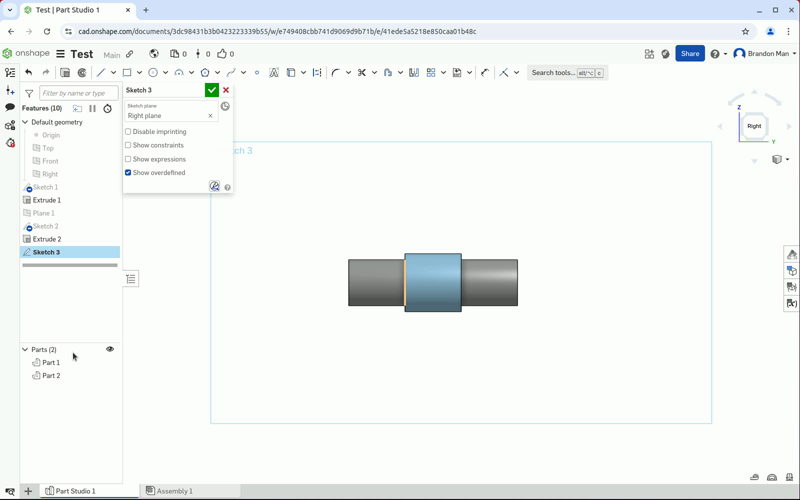
key(y)
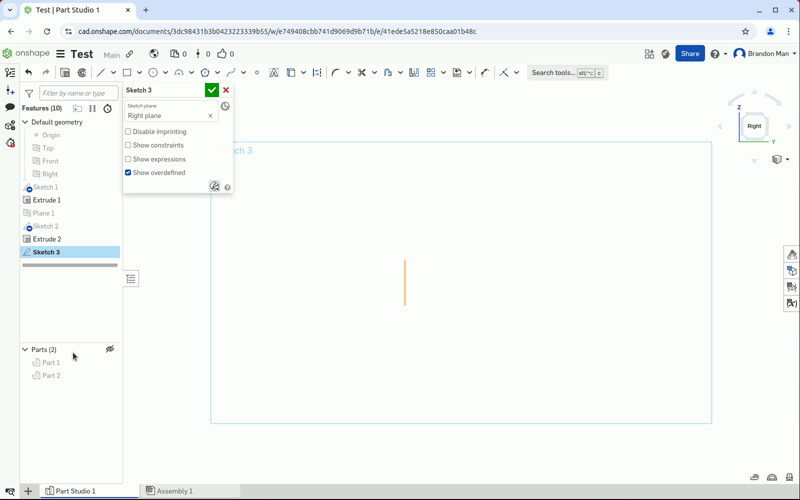
key(l)
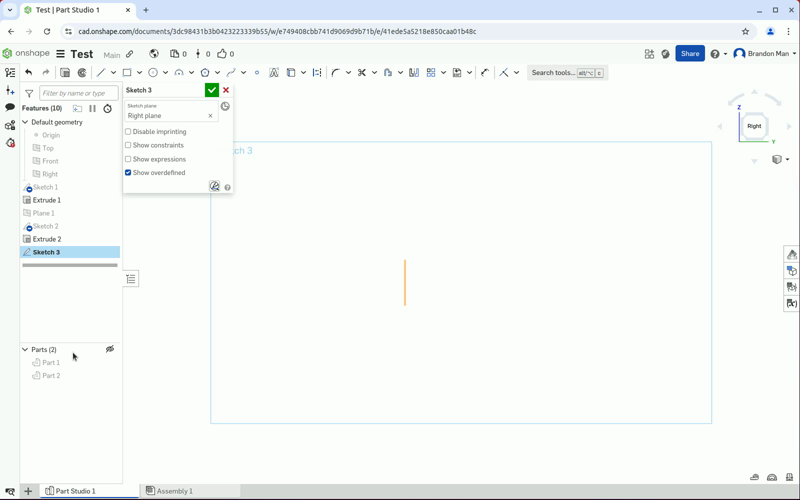
key_down(shift)
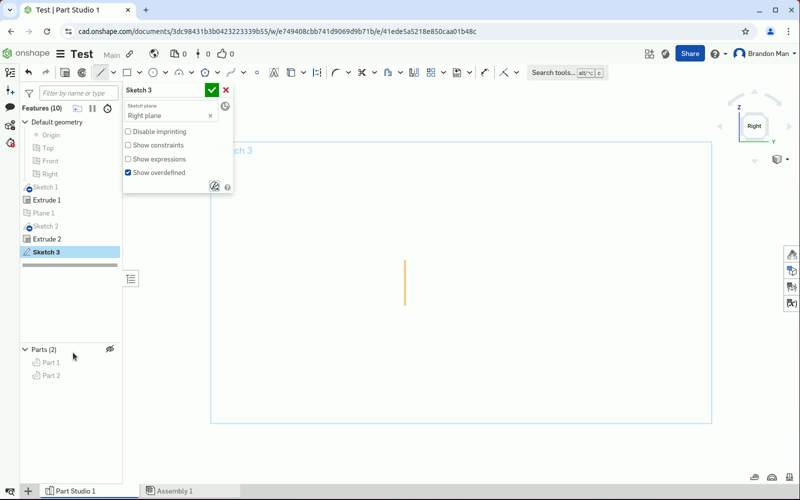
mouse_move(432, 319)
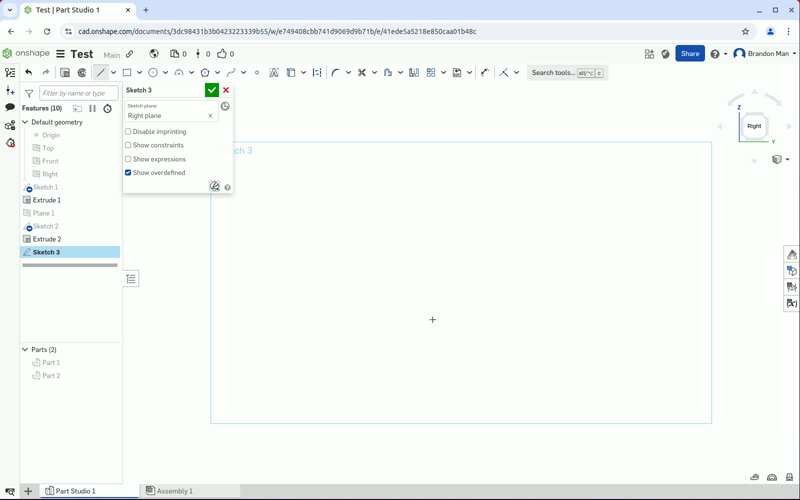
click(432, 319)
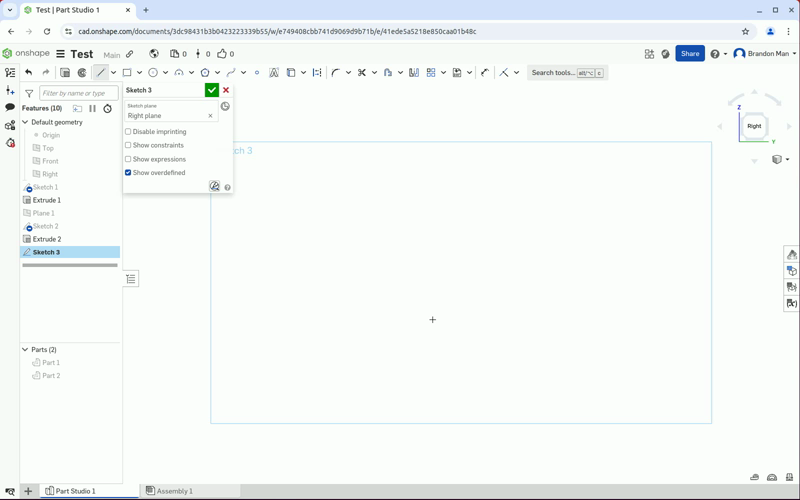
key_up(shift)
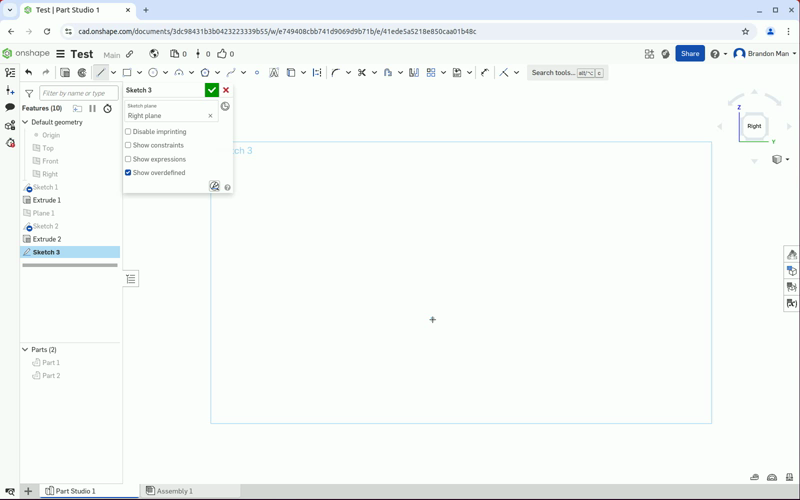
key_down(shift)
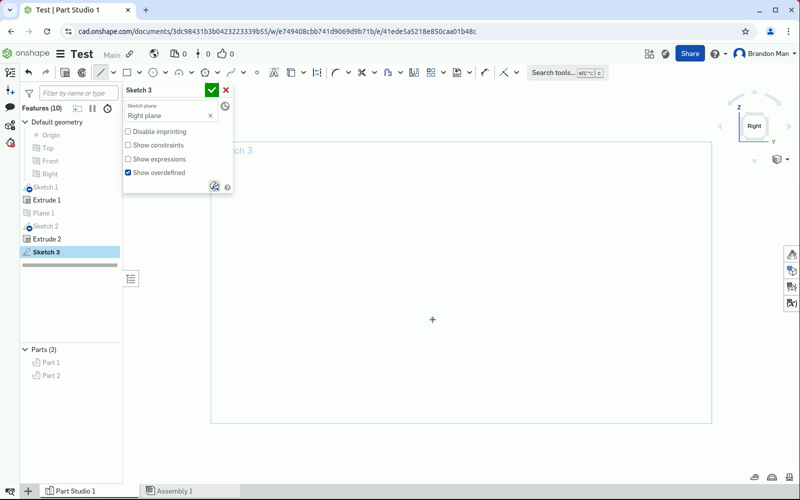
mouse_move(532, 319)
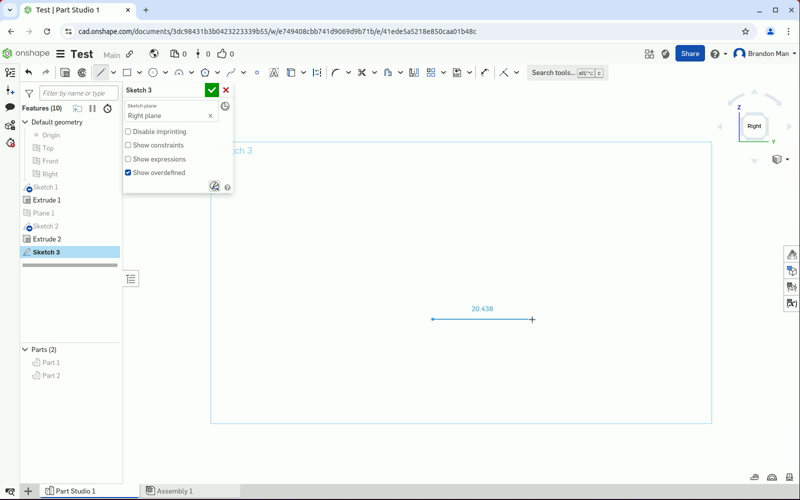
click(532, 319)
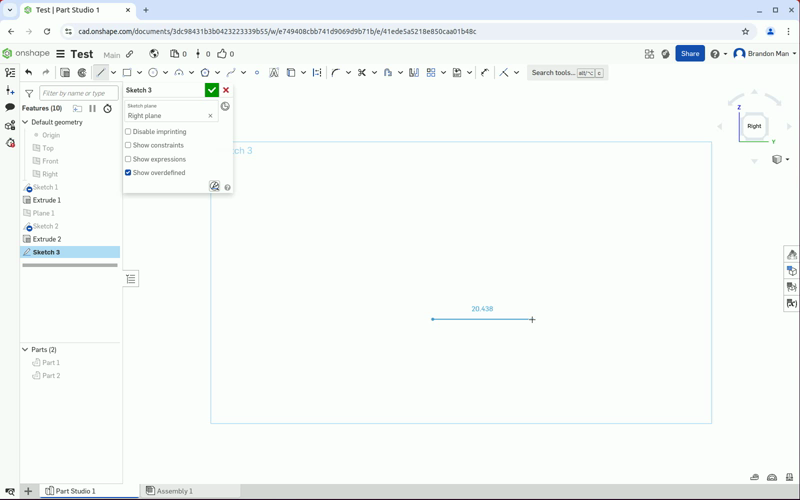
key_up(shift)
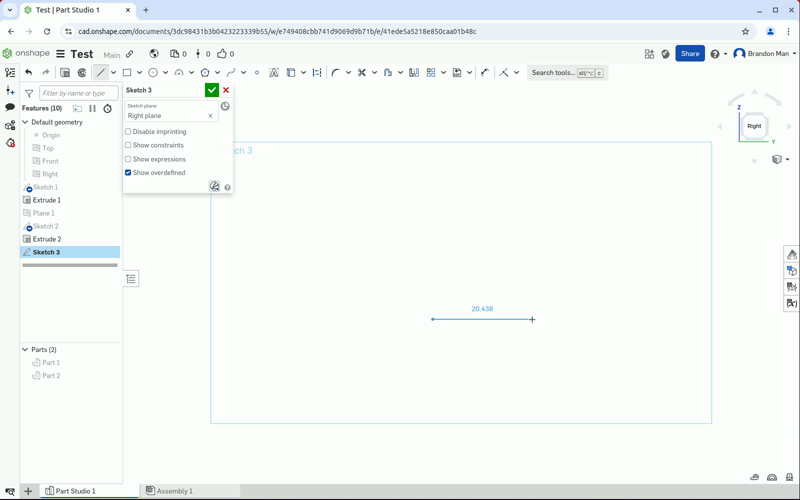
key_down(shift)
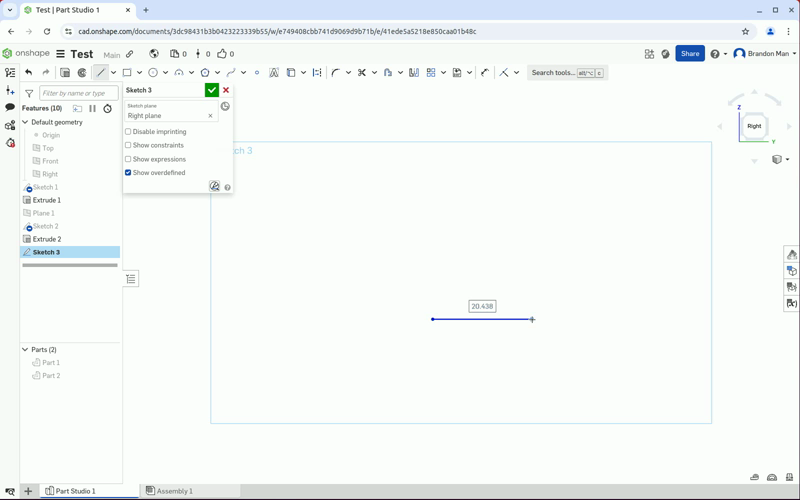
mouse_move(532, 251)
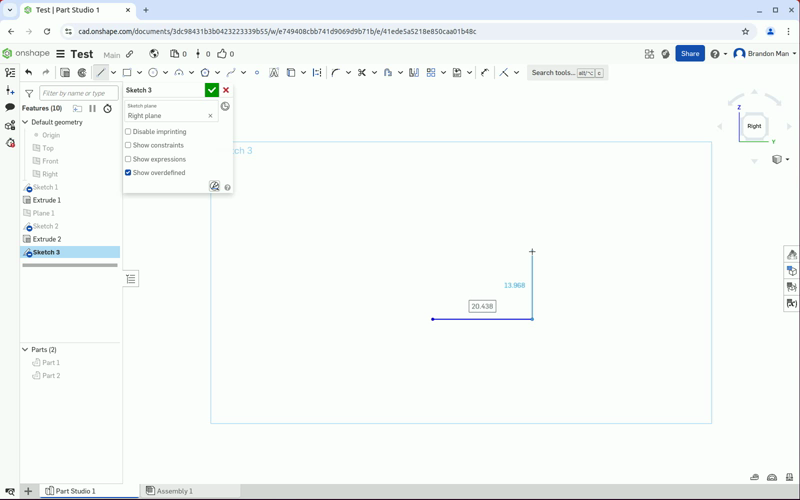
click(532, 251)
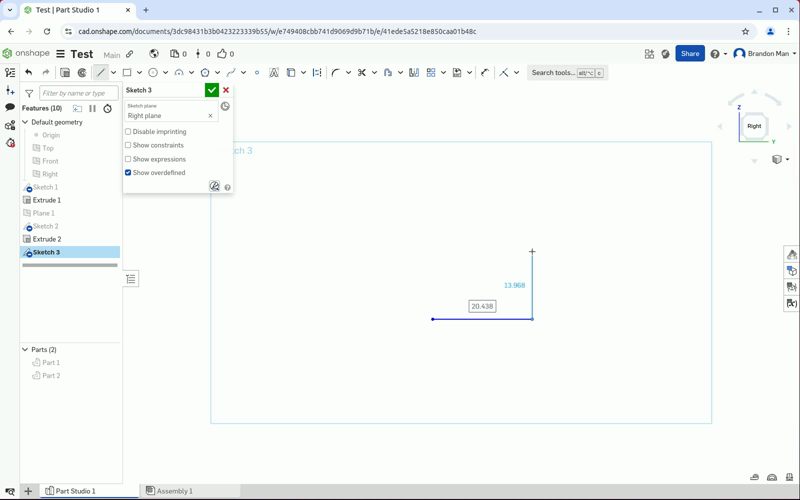
key_up(shift)
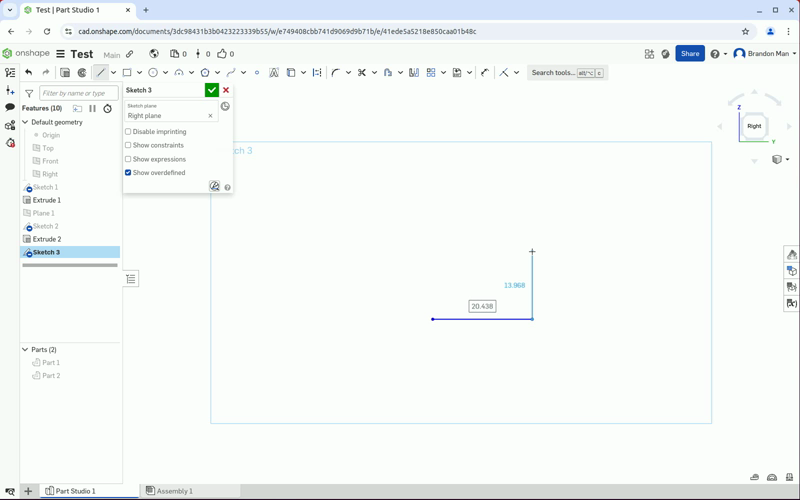
key_down(shift)
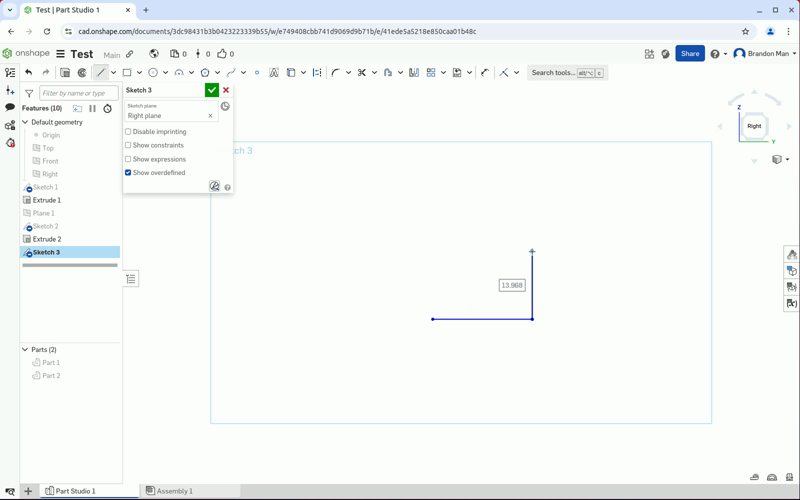
mouse_move(432, 249)
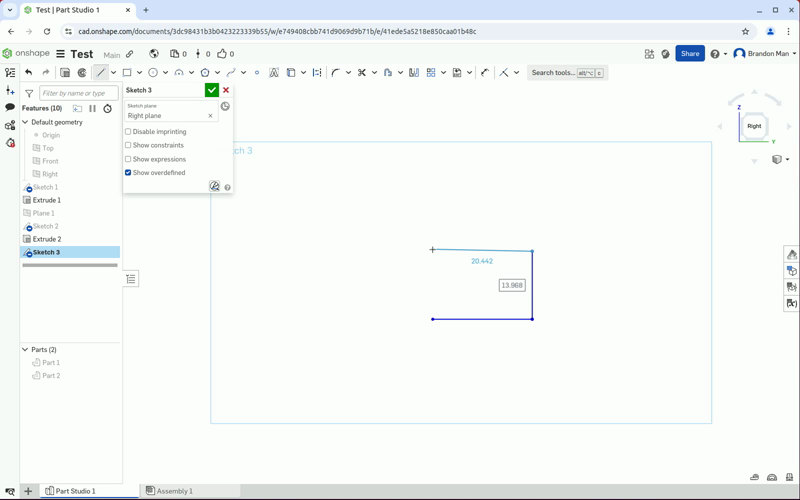
click(432, 249)
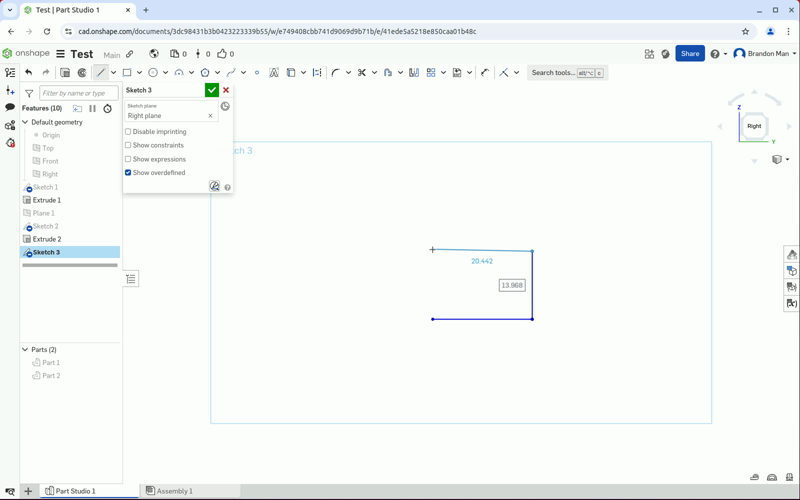
key_up(shift)
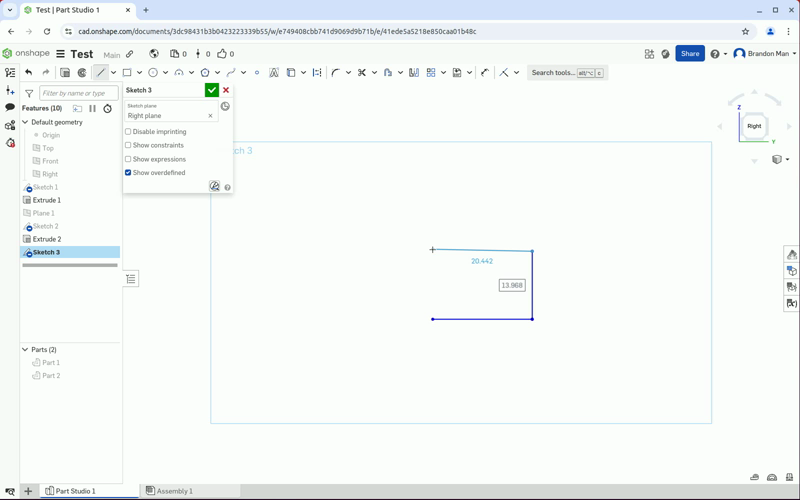
key_down(shift)
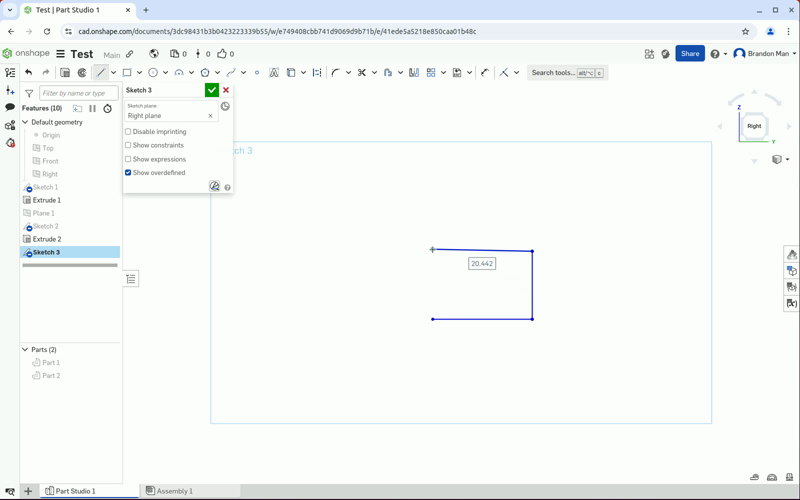
mouse_move(462, 249)
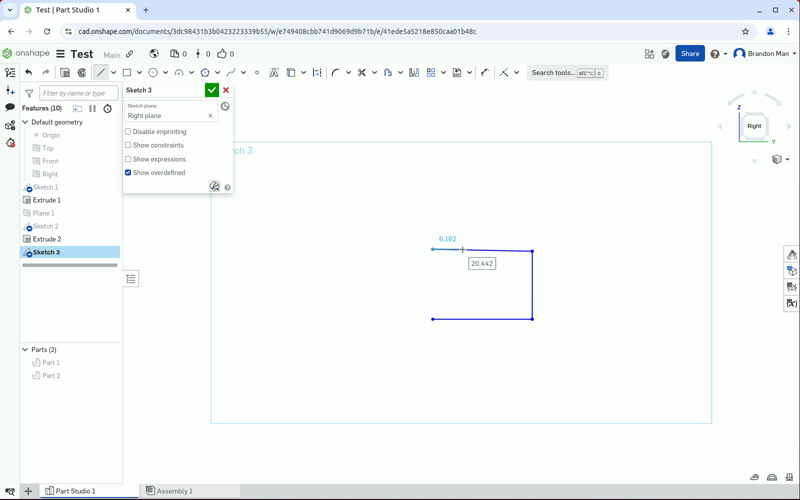
mouse_move(432, 283)
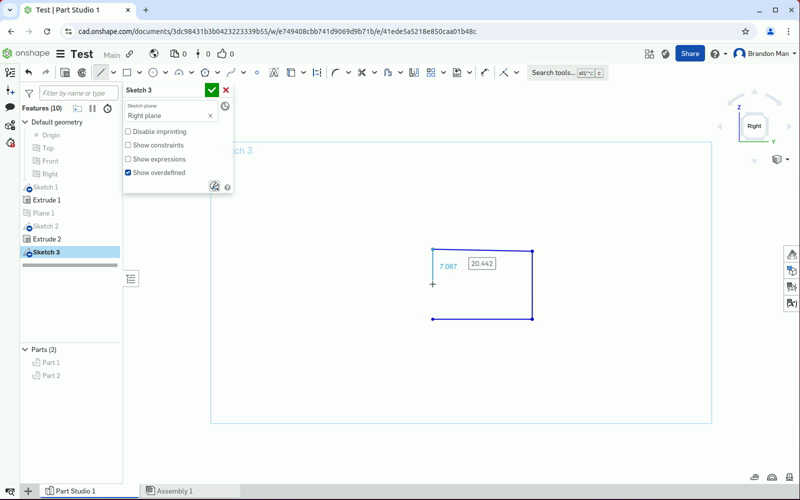
click(432, 283)
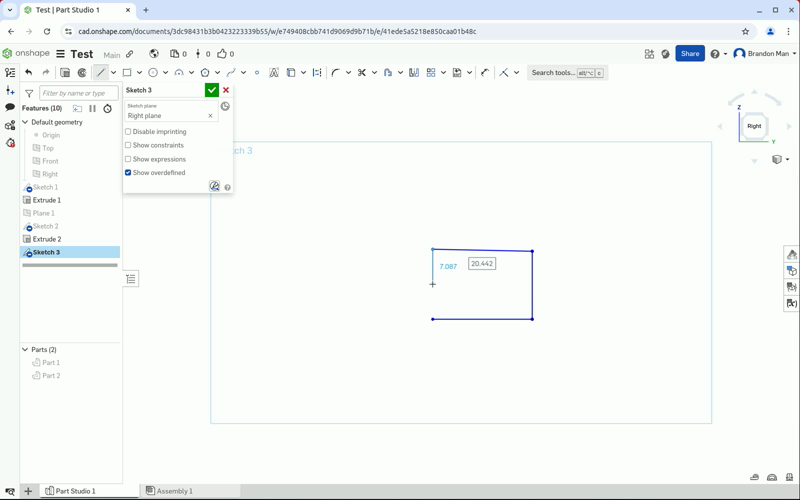
key_up(shift)
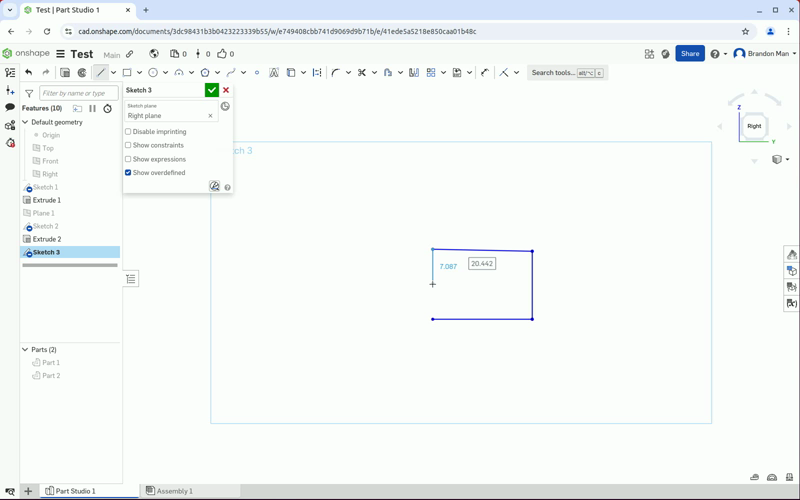
mouse_move(462, 283)
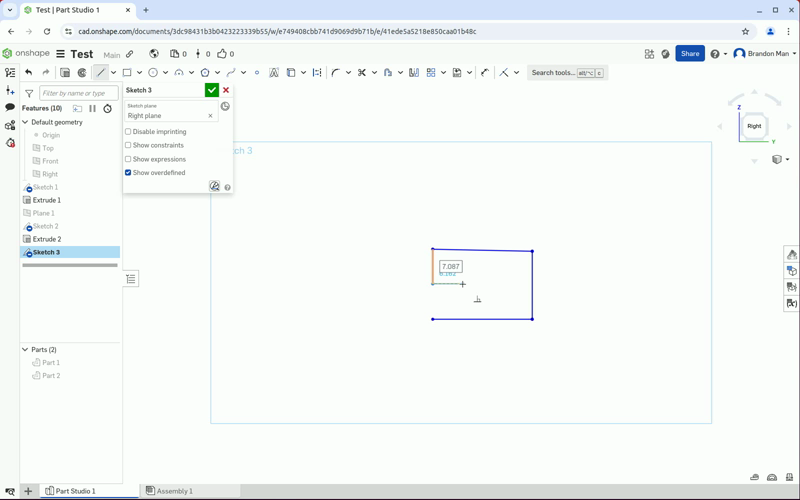
key_down(shift)
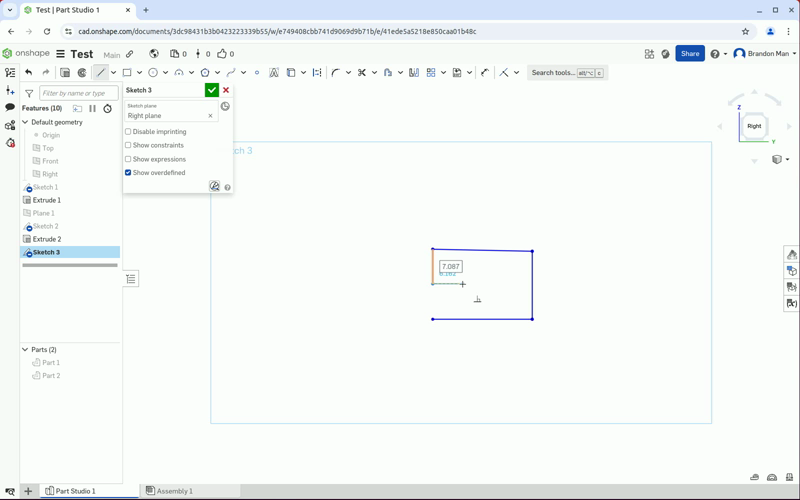
mouse_move(432, 319)
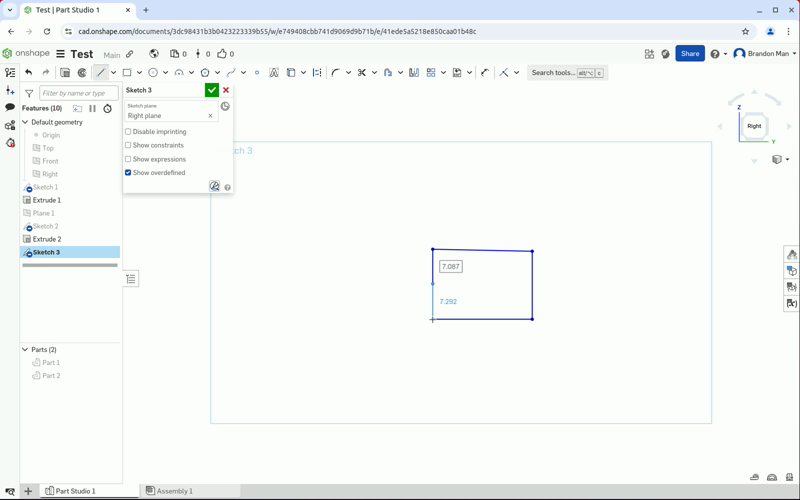
key_up(shift)
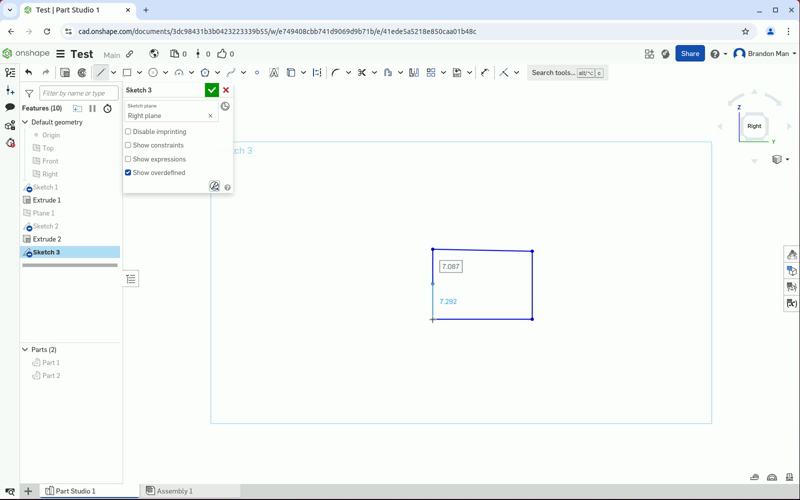
click(432, 319)
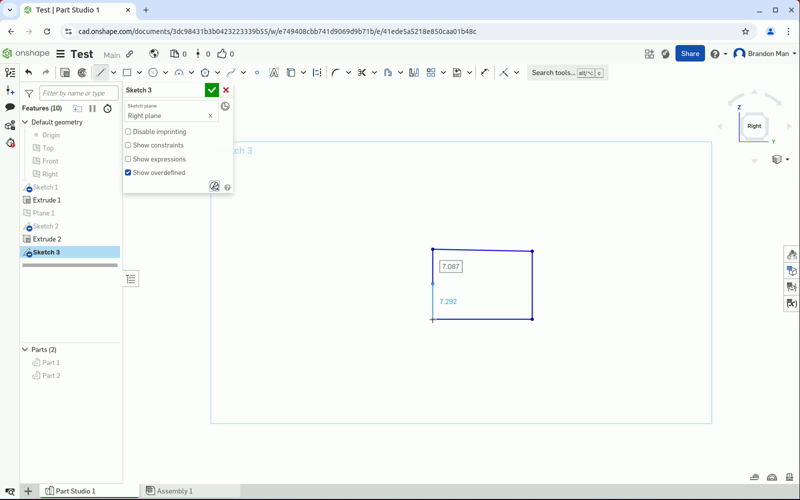
key(esc)
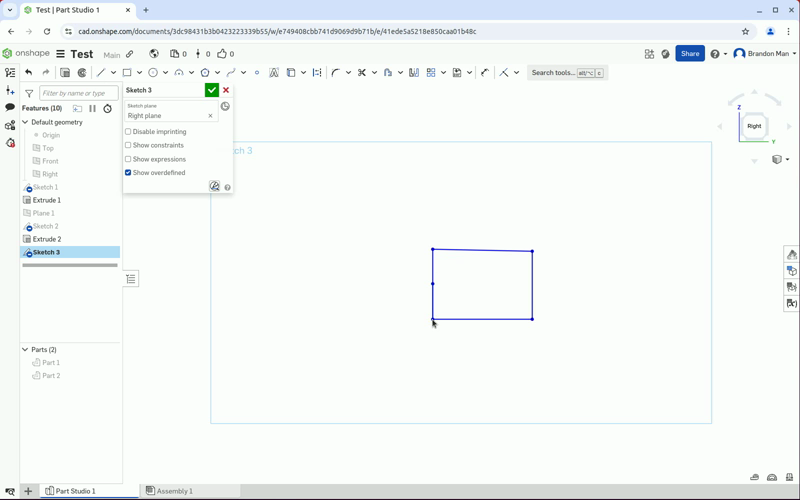
mouse_move(494, 275)
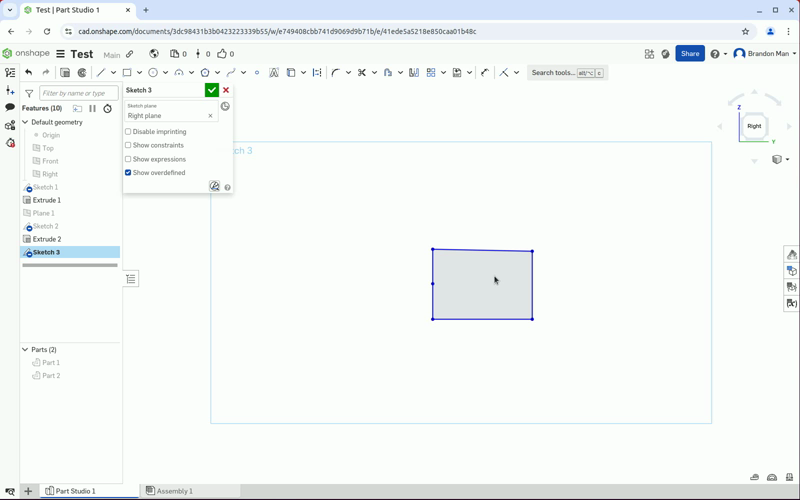
click(494, 275)
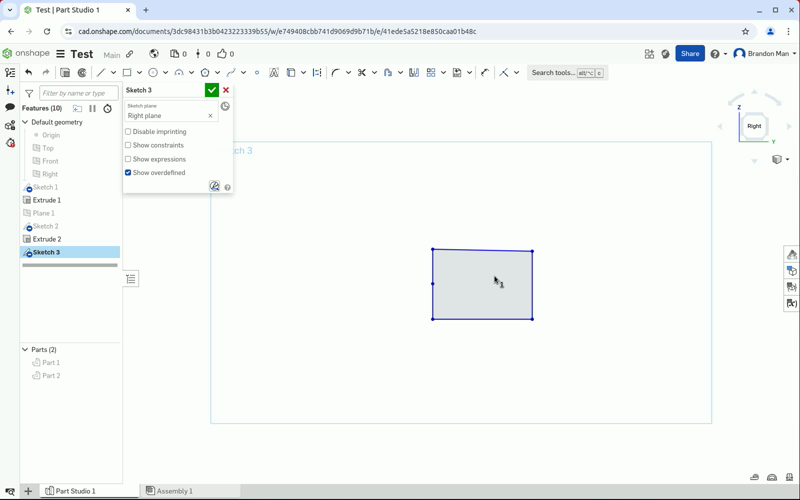
mouse_move(73, 352)
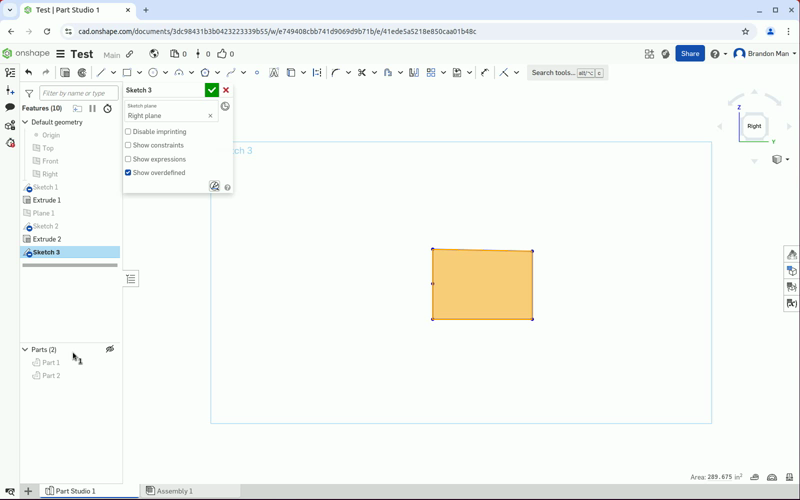
key(shift+y)
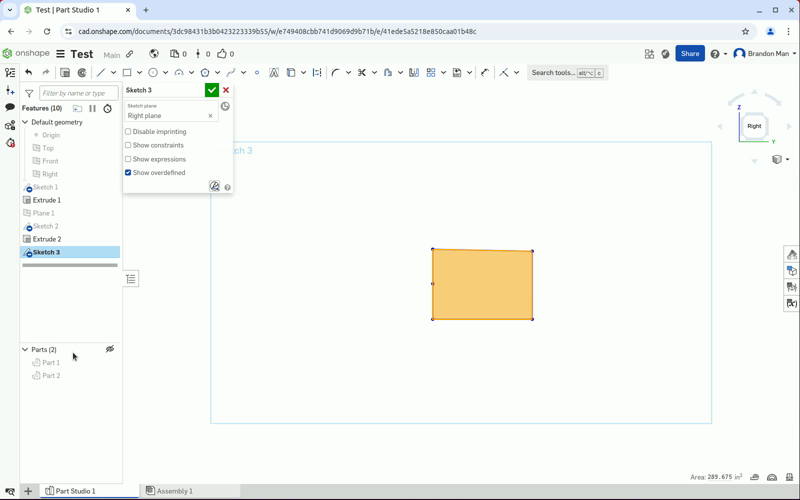
key(shift+e)
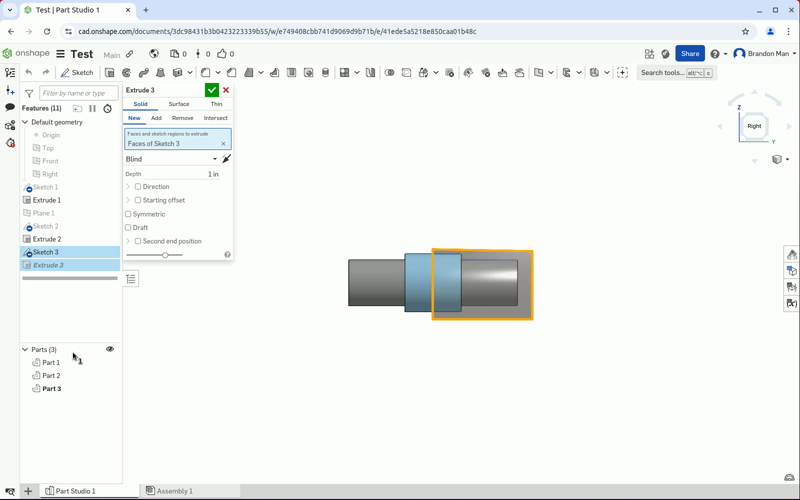
mouse_move(143, 106)
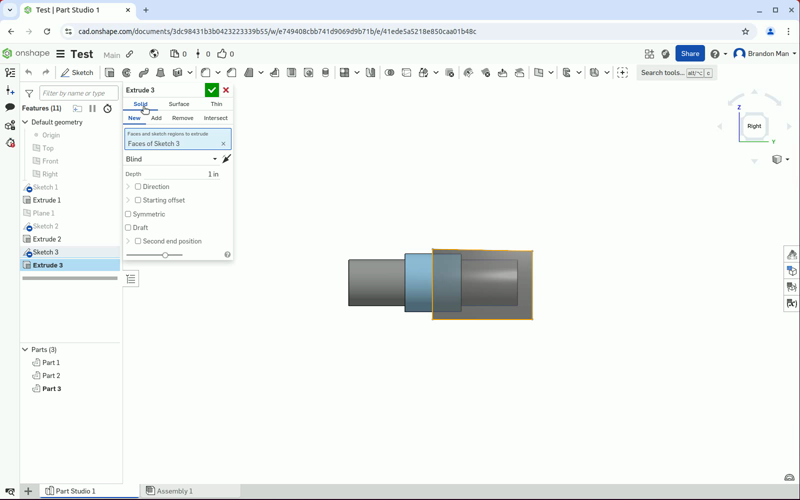
click(143, 106)
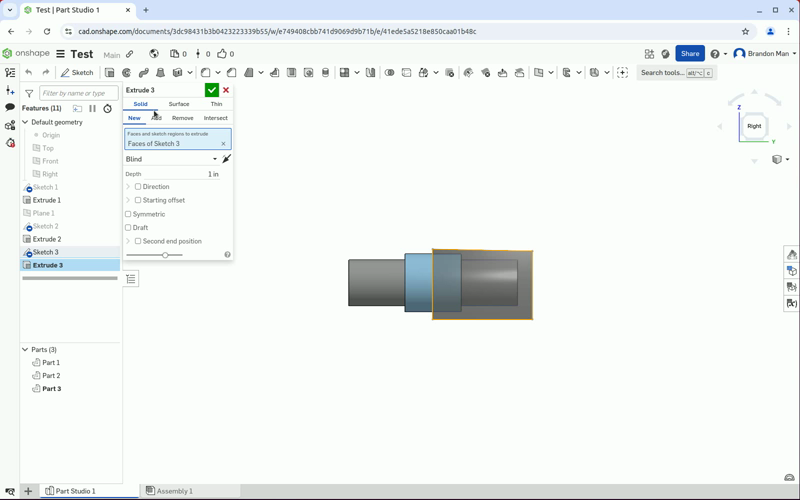
mouse_move(186, 120)
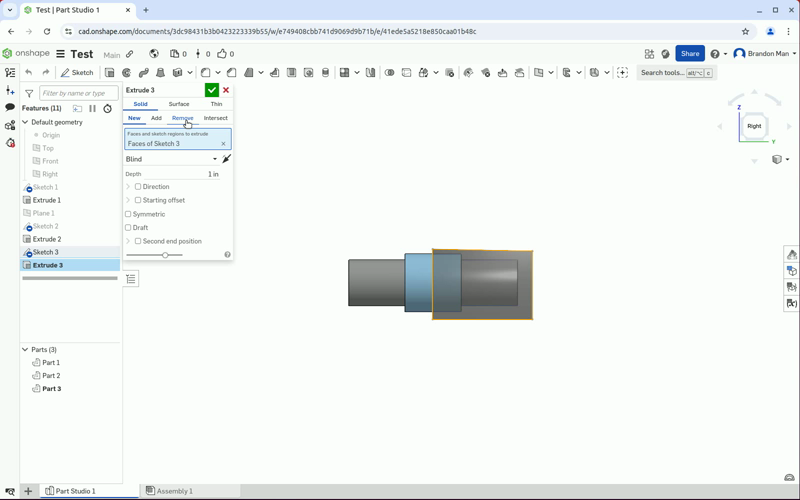
click(186, 120)
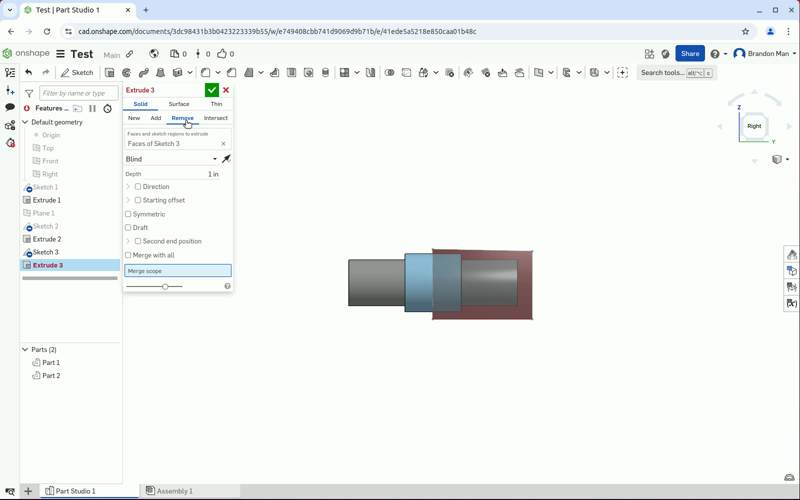
key(tab, 4)
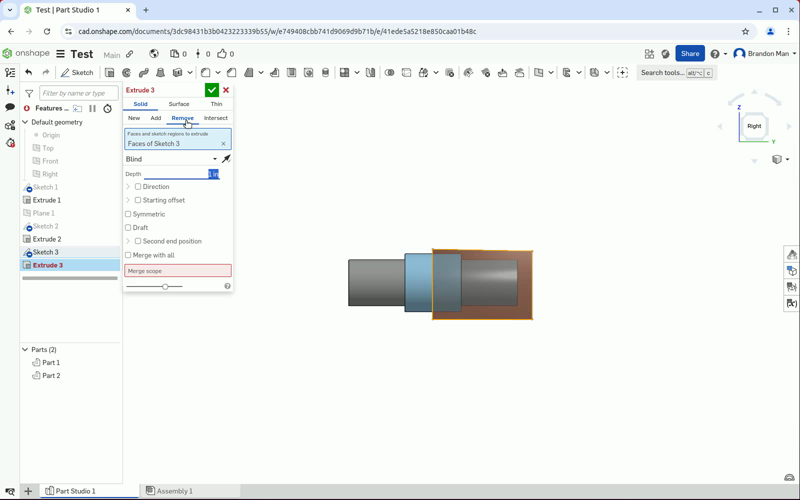
text(23.108)
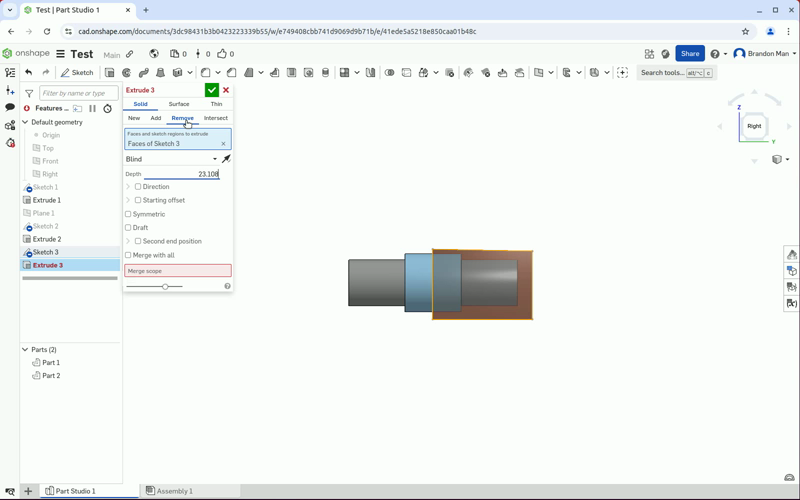
key(tab, 6)
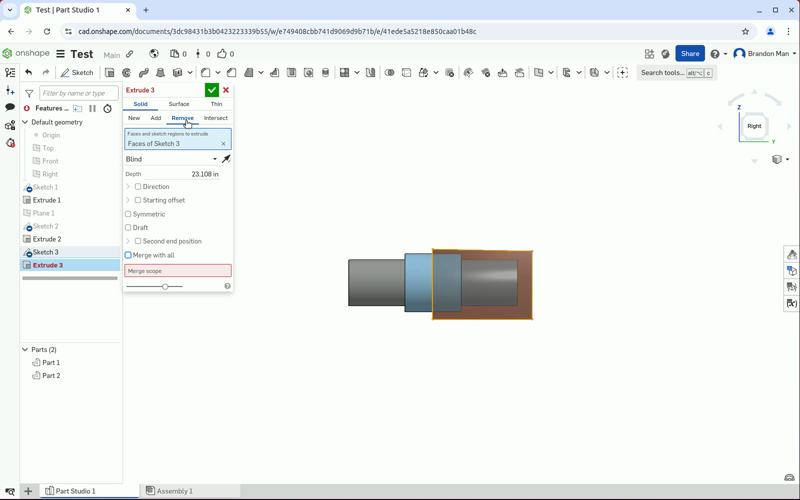
key(space)
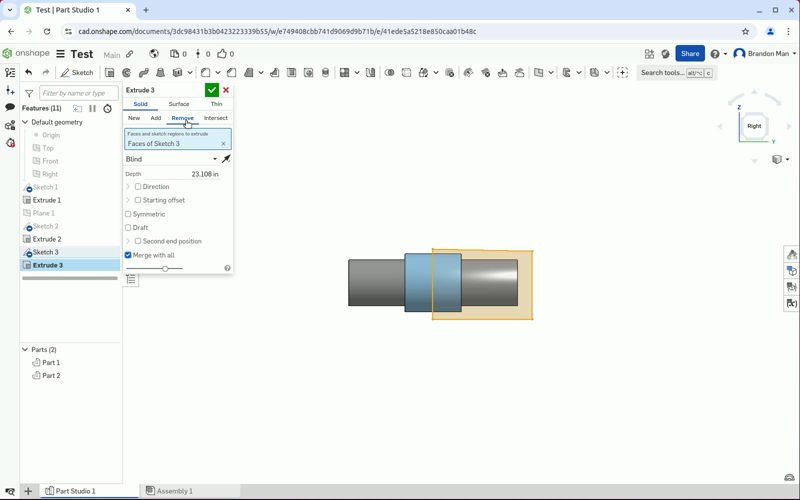
key(enter)
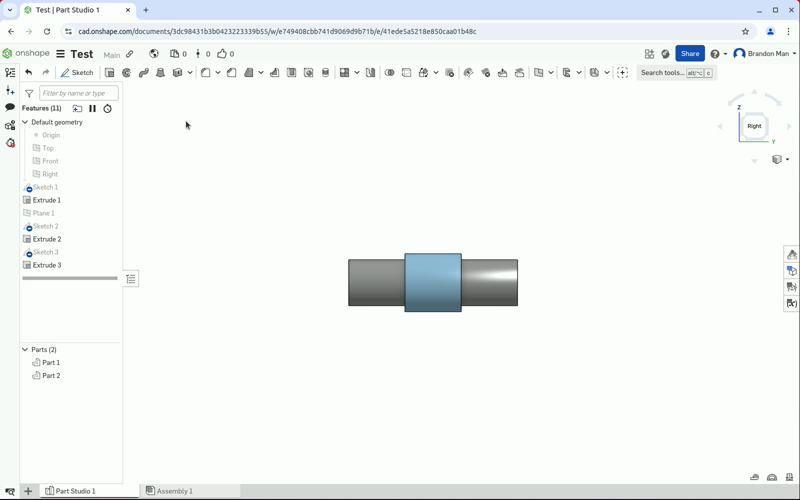
key(shift+h)
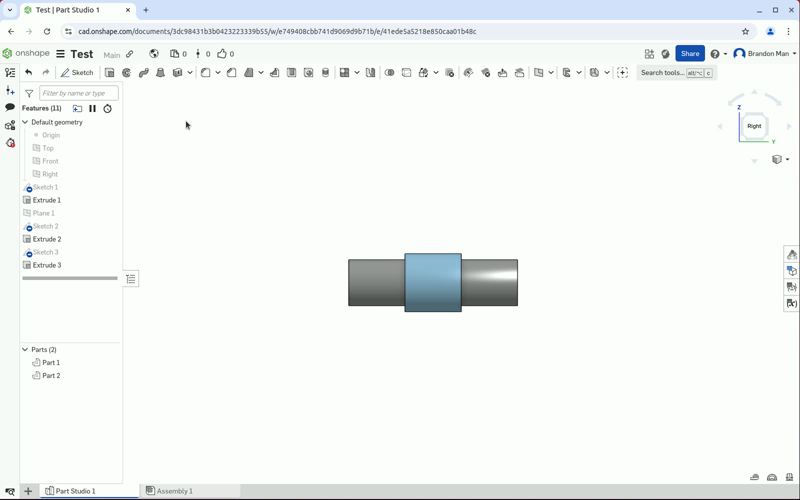
key(shift+h)
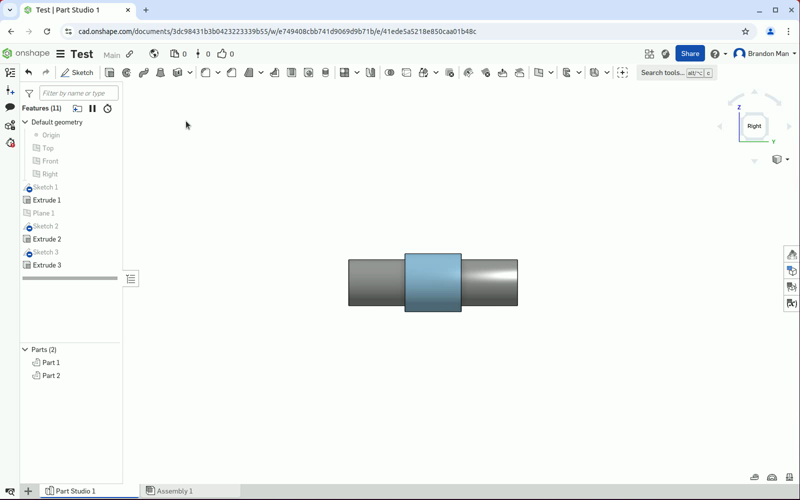
key(shift+7)
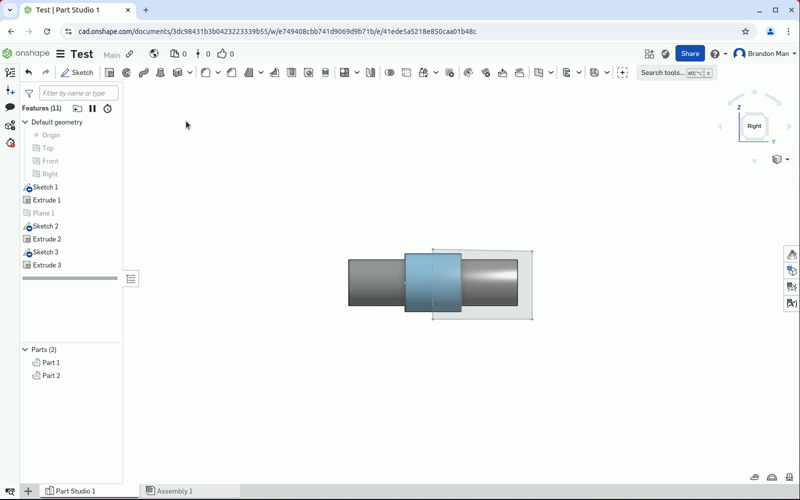
key(right, 2)
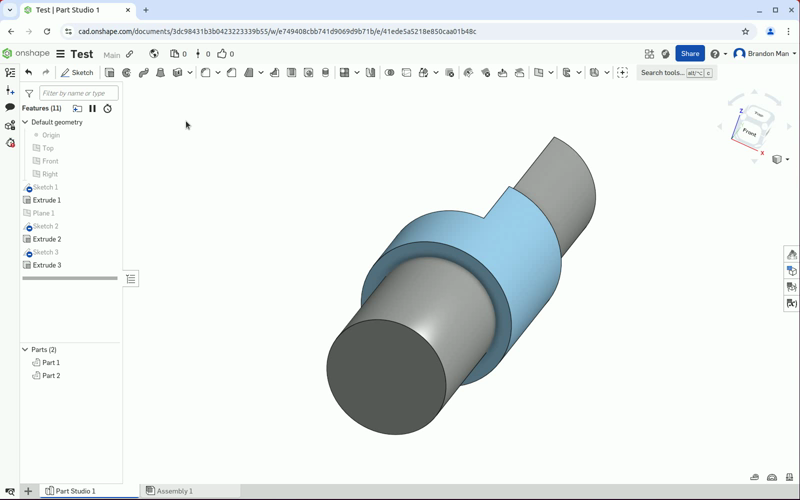
key(down, 2)
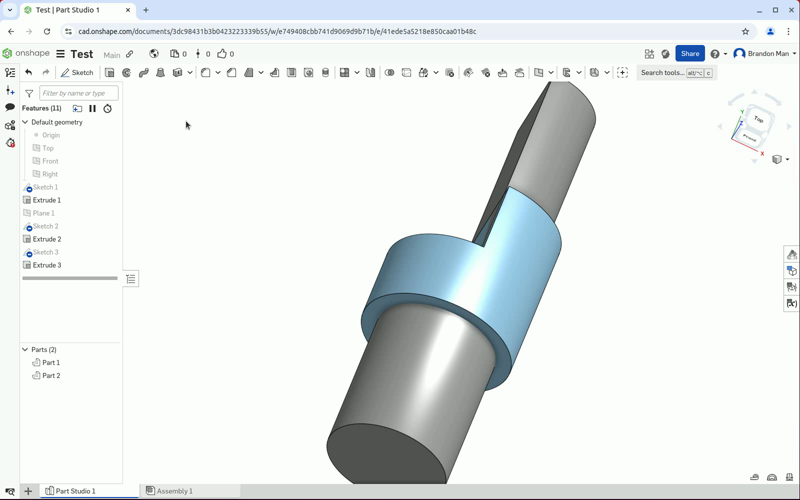
key(up, 2)
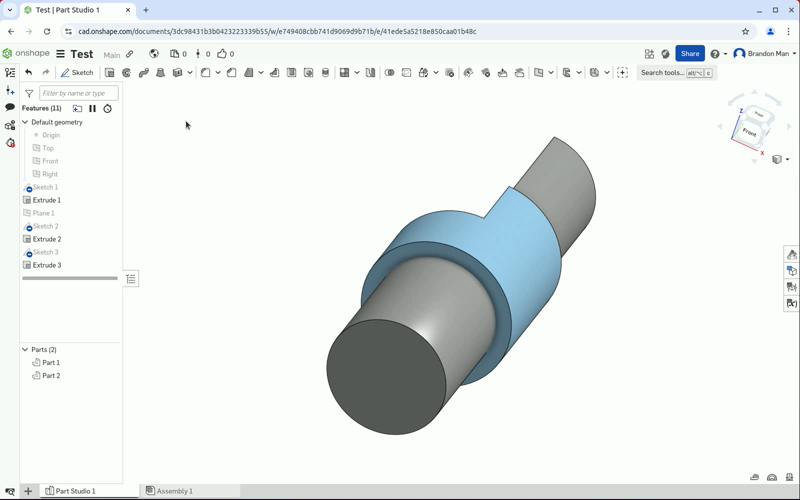
key(left, 2)
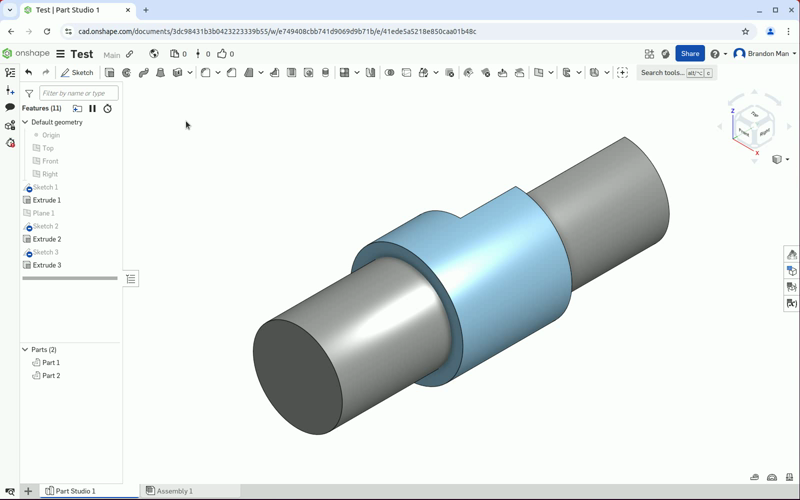
mouse_move(73, 189)
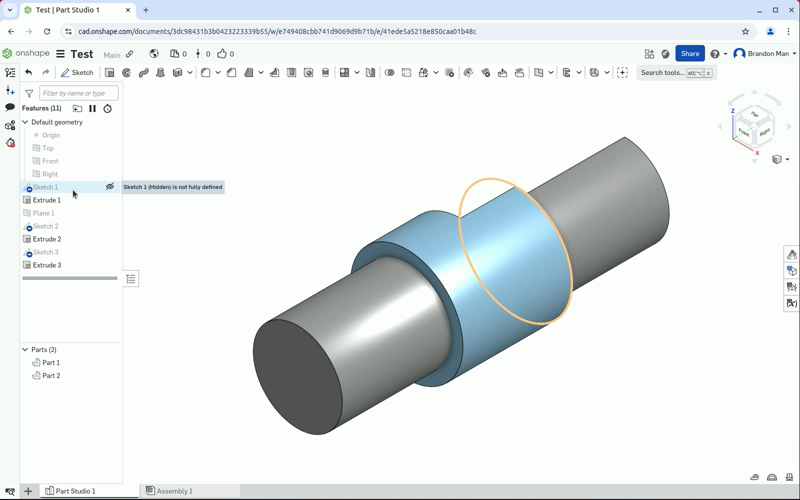
click(73, 189)